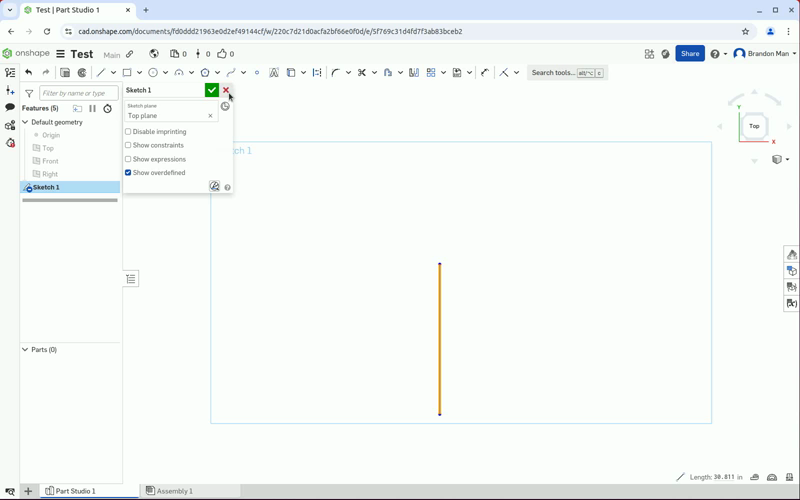
key(shift+h)
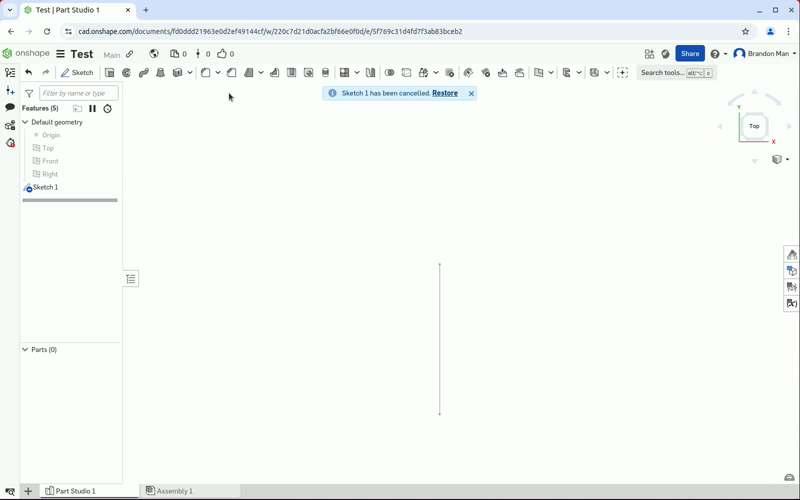
key(shift+s)
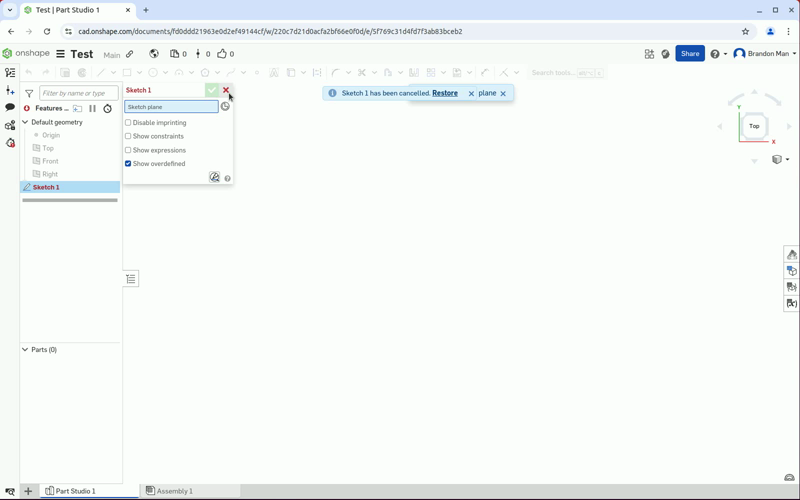
mouse_move(73, 150)
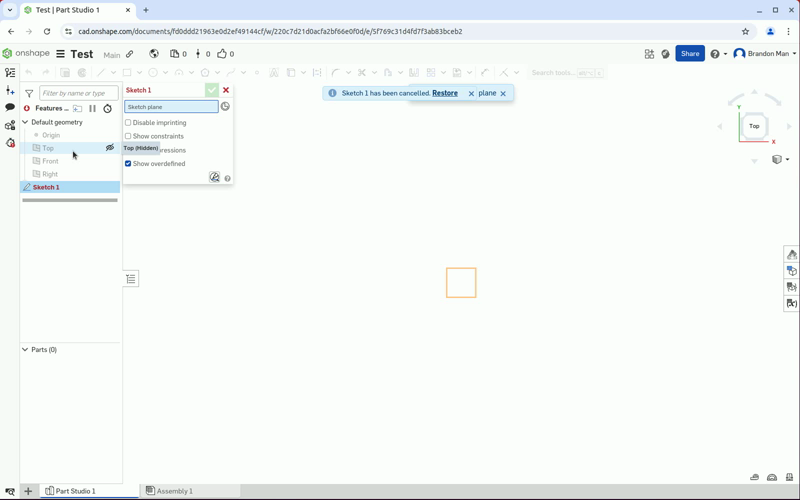
click(73, 150)
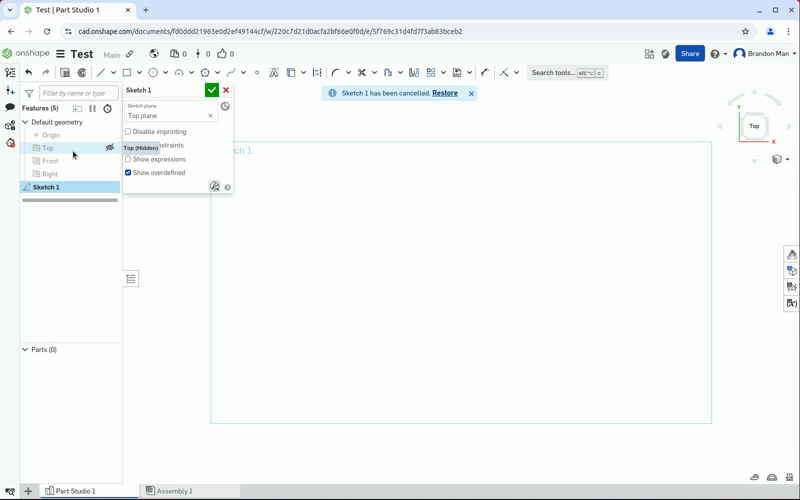
mouse_move(73, 352)
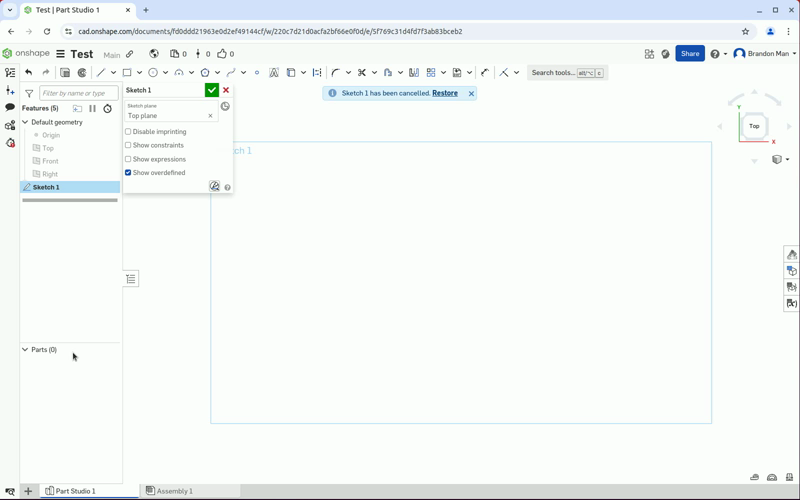
key(y)
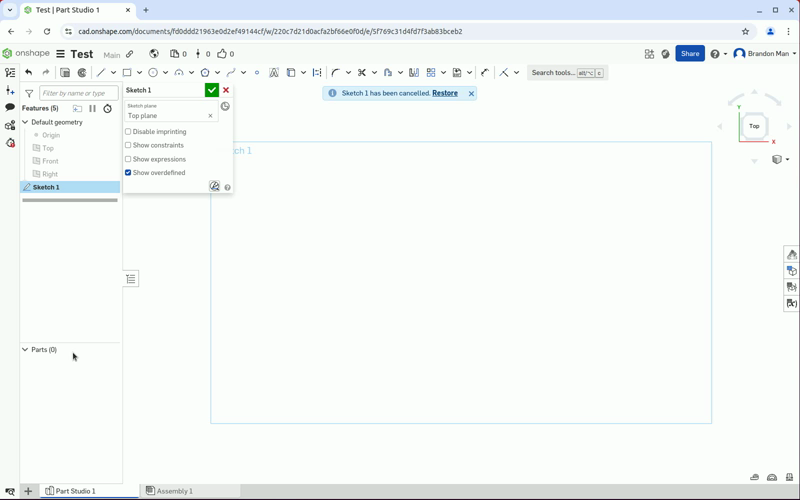
key(c)
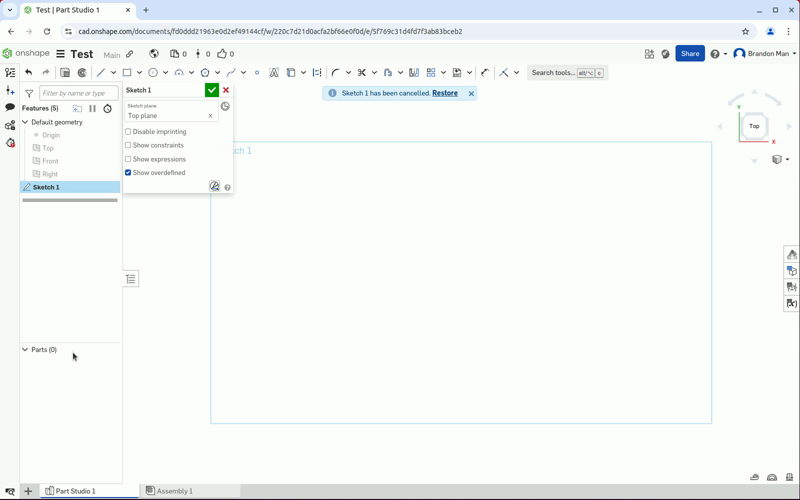
key_down(shift)
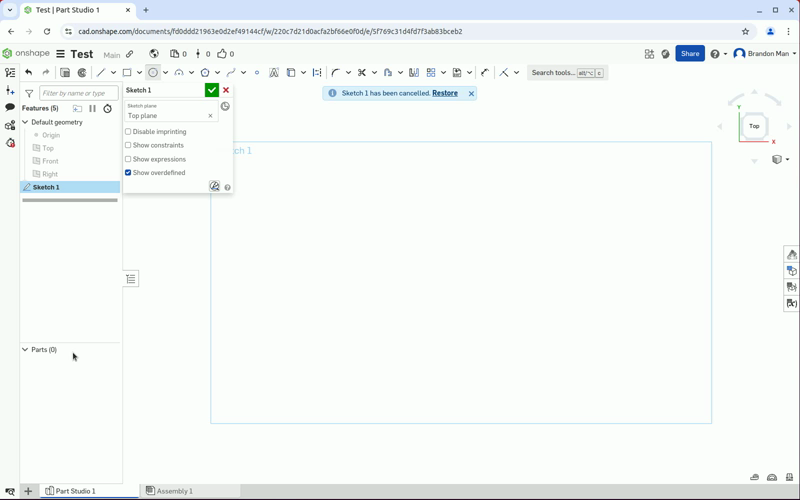
mouse_move(461, 282)
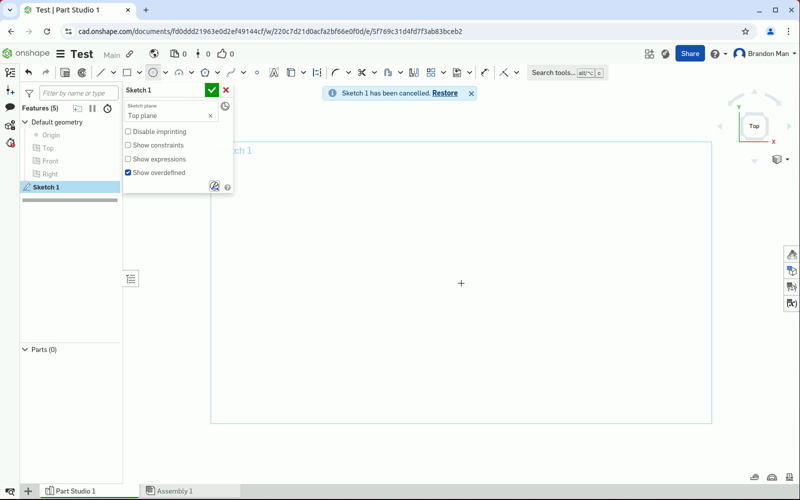
click(461, 282)
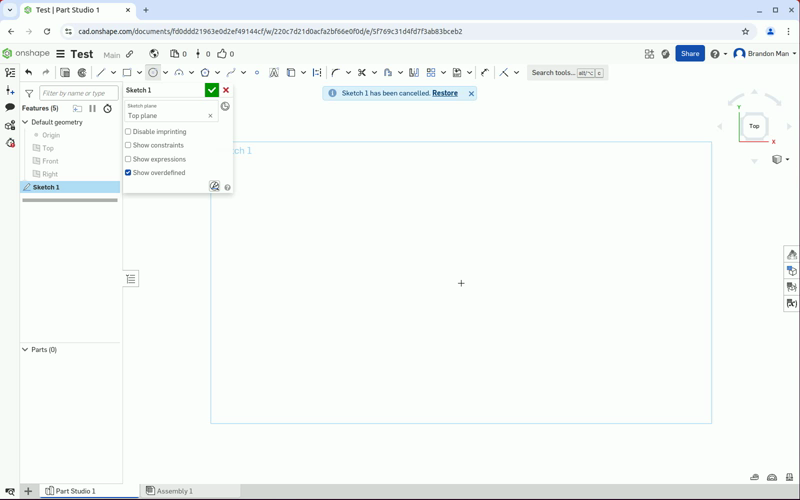
key_up(shift)
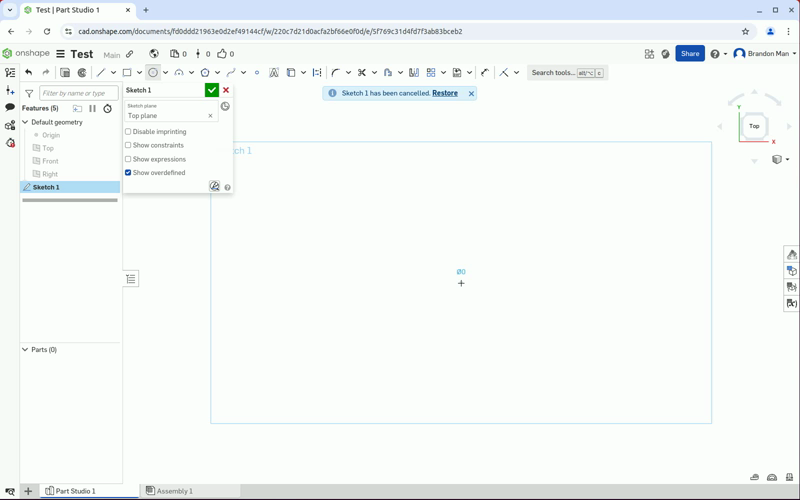
mouse_move(465, 282)
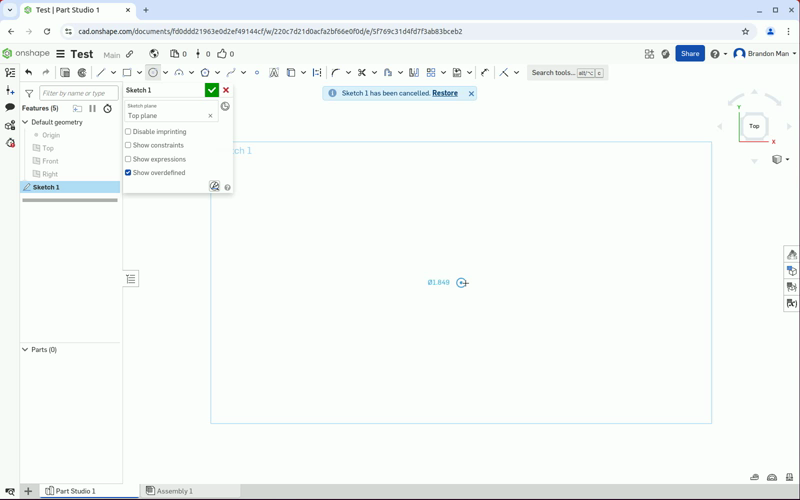
click(465, 282)
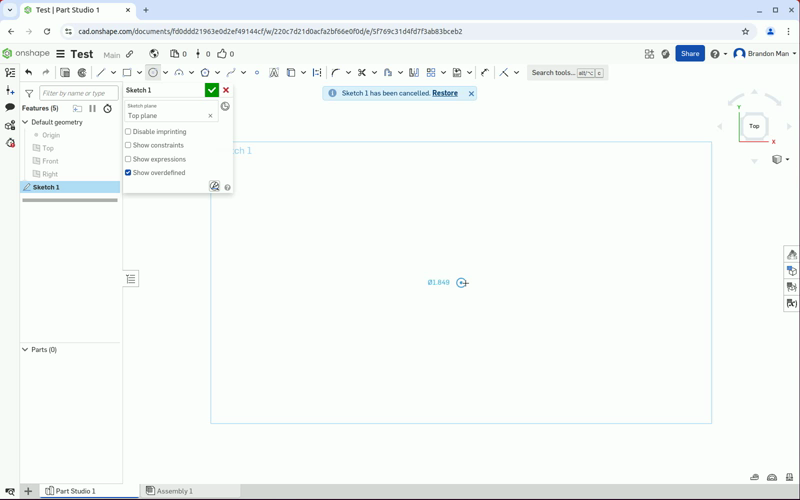
key(esc)
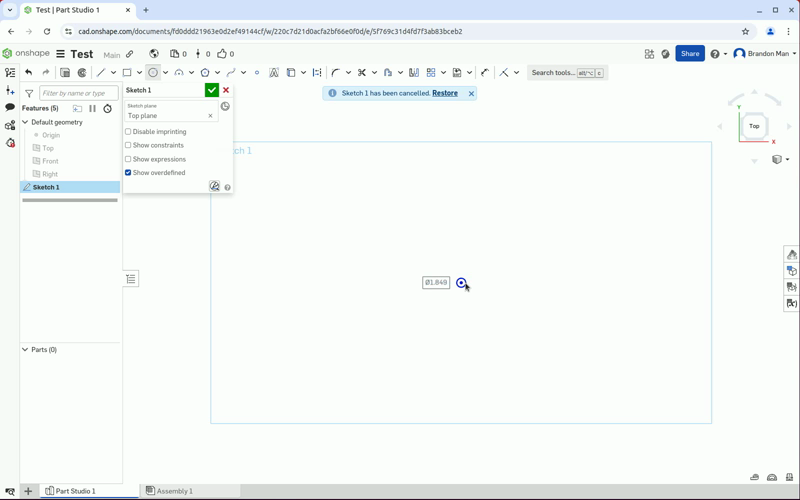
mouse_move(458, 285)
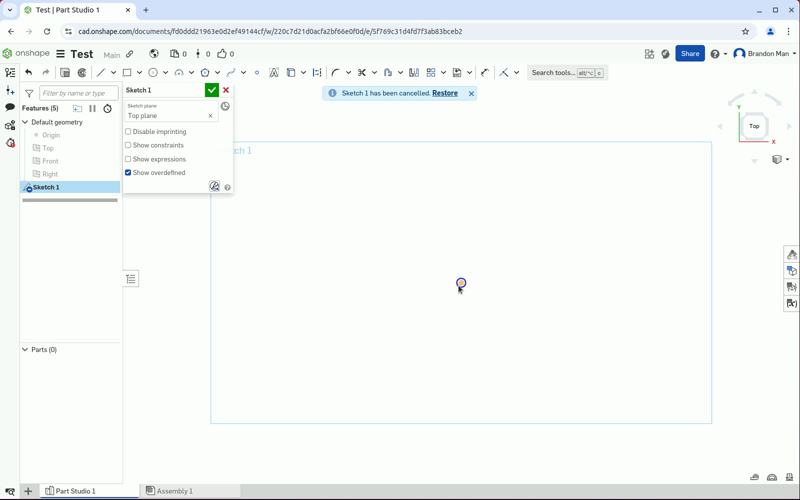
scroll(6)
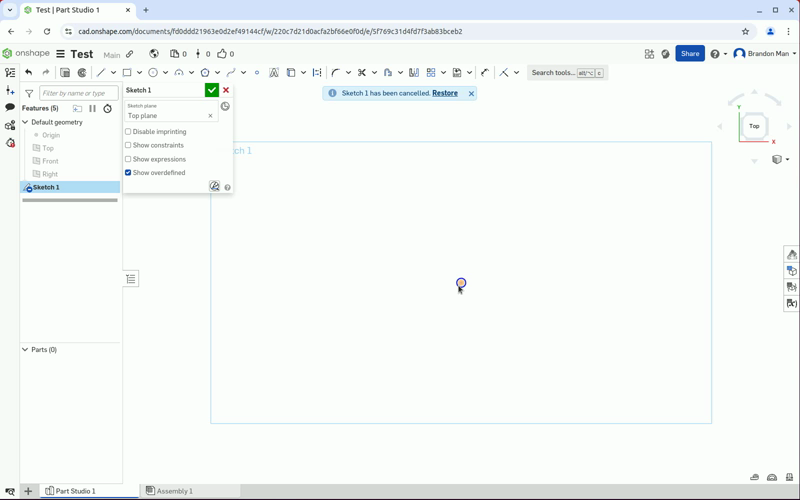
scroll(6)
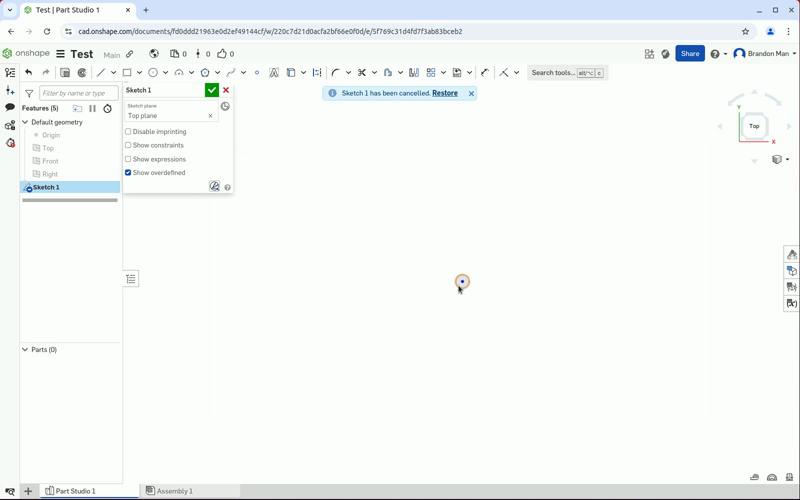
scroll(6)
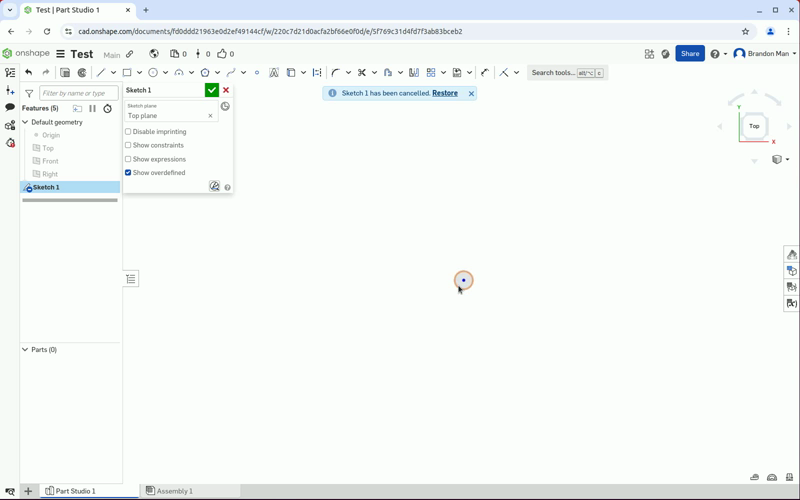
scroll(6)
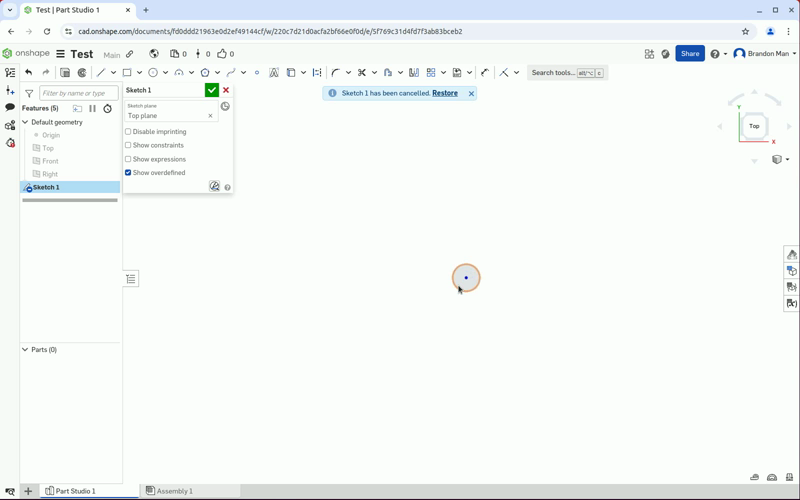
scroll(6)
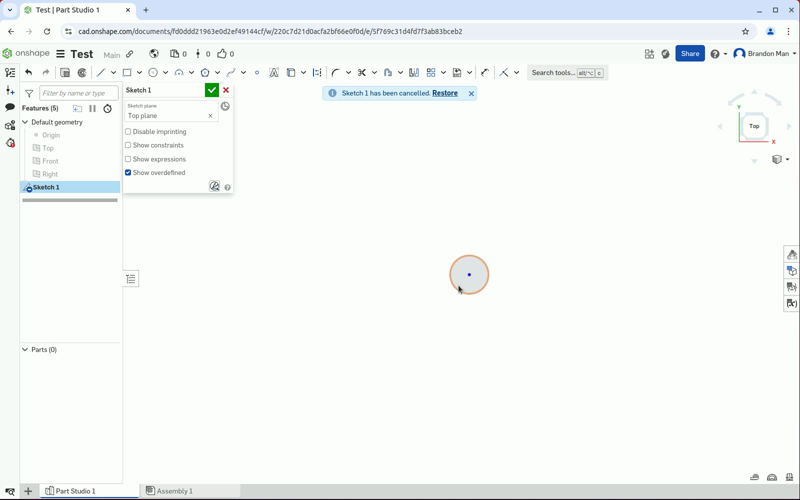
scroll(6)
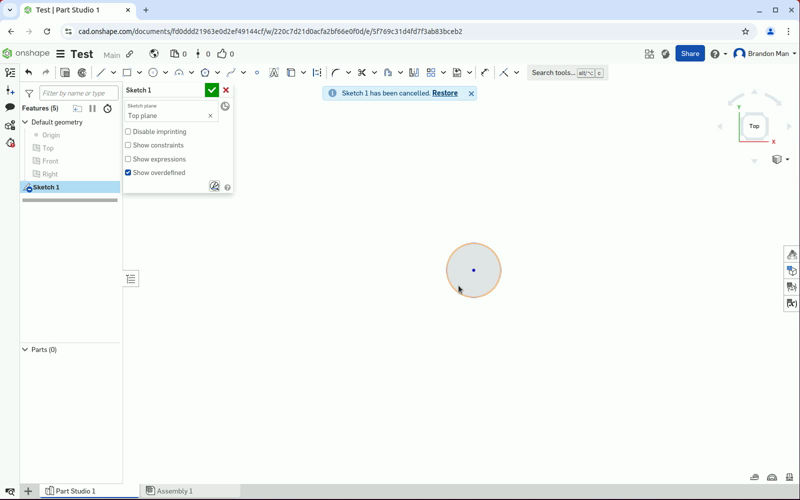
scroll(6)
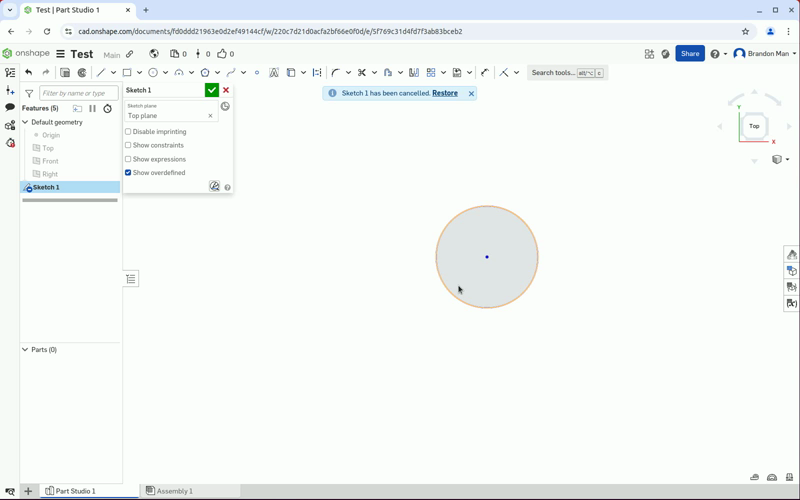
click(458, 285)
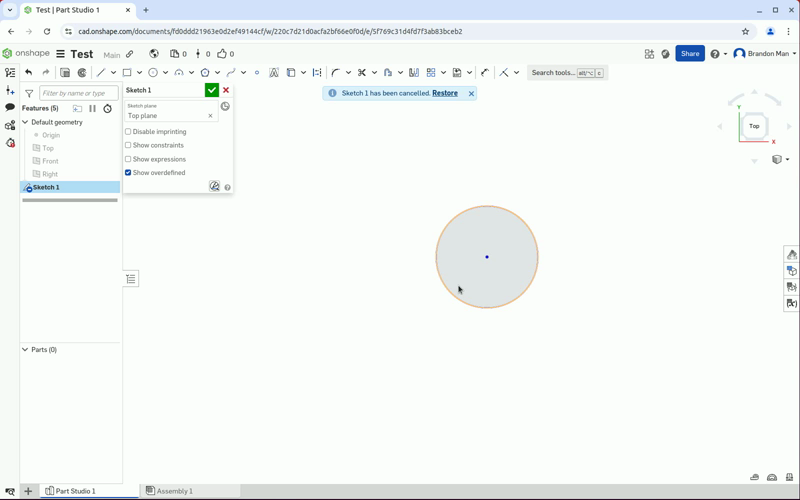
scroll(-6)
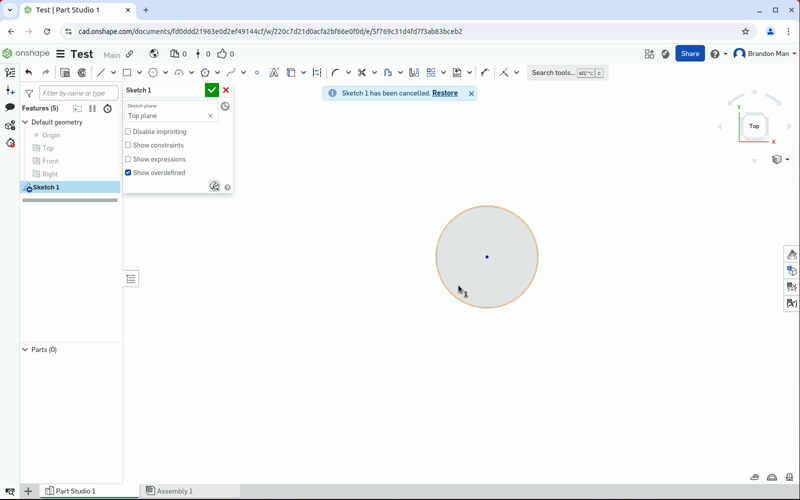
scroll(-6)
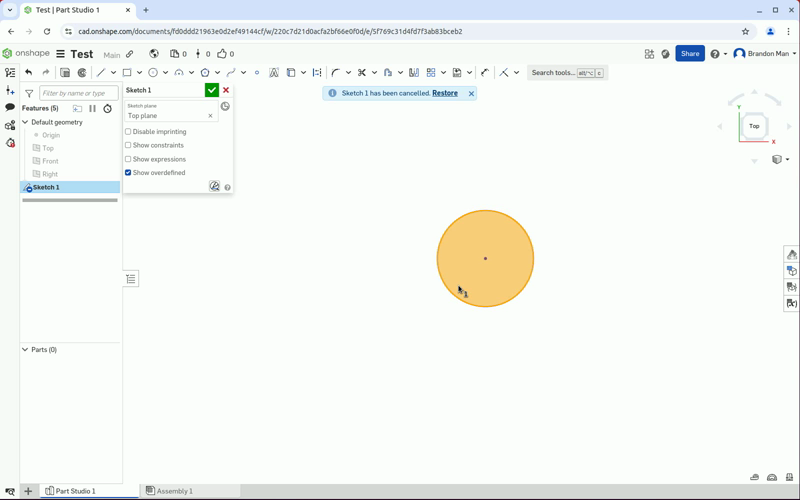
scroll(-6)
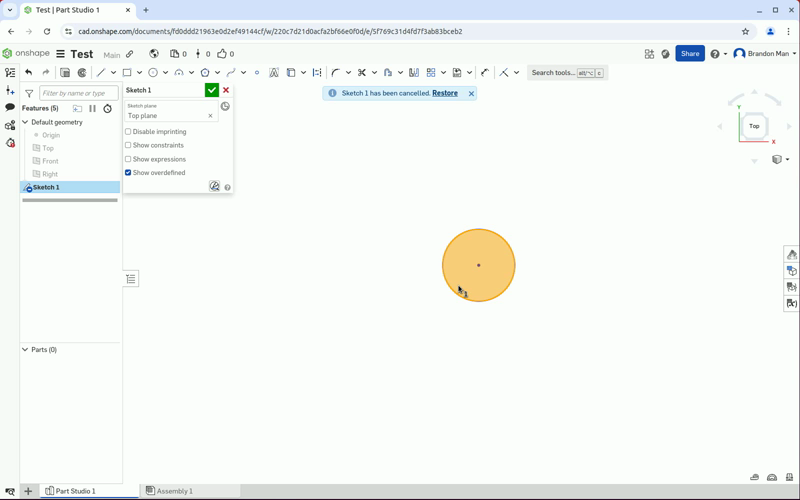
scroll(-6)
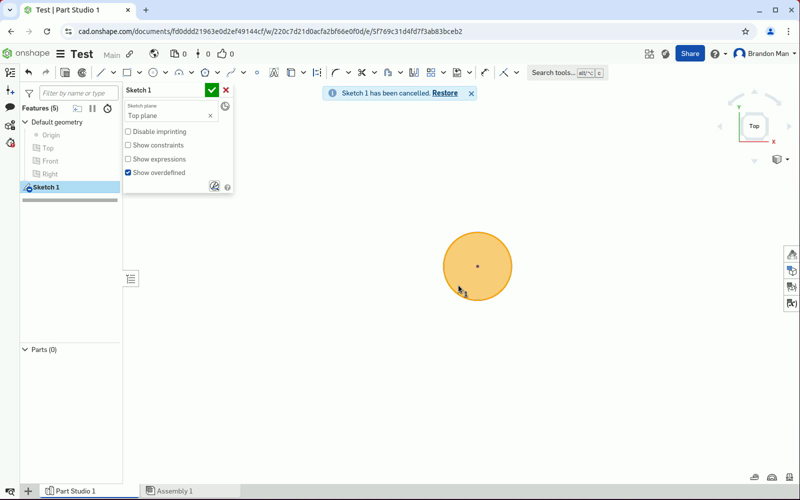
scroll(-6)
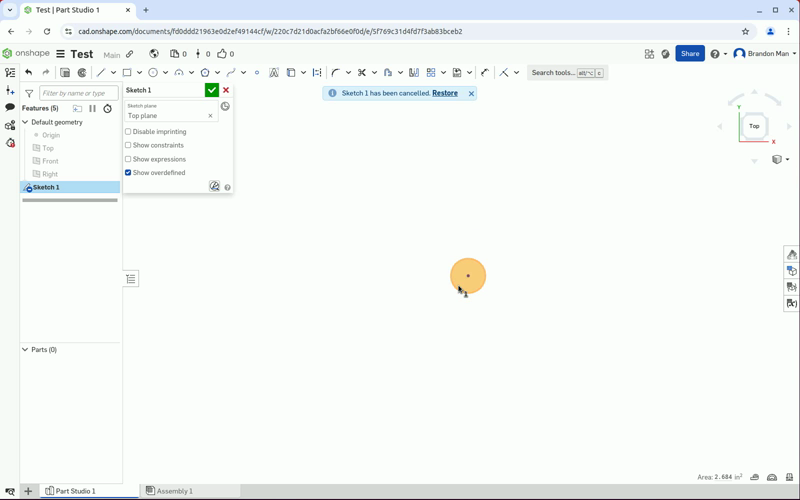
scroll(-6)
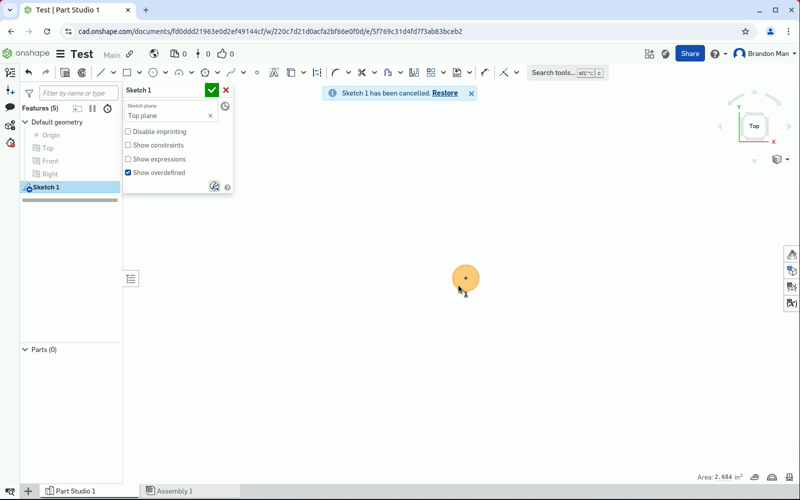
scroll(-6)
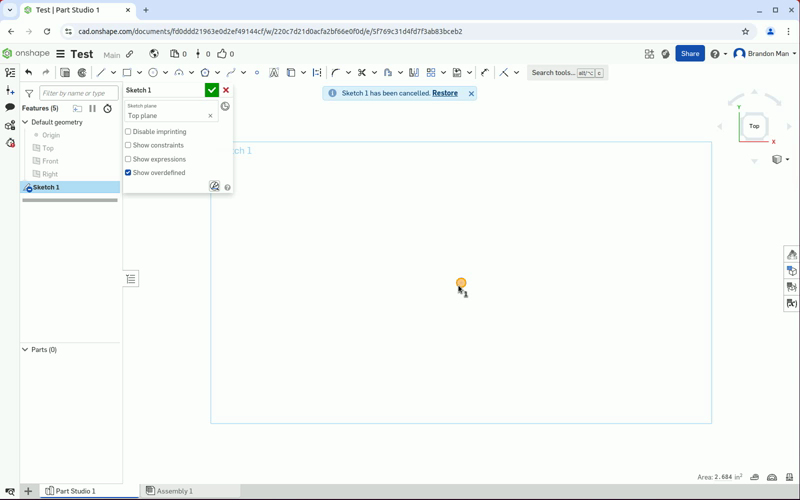
mouse_move(73, 352)
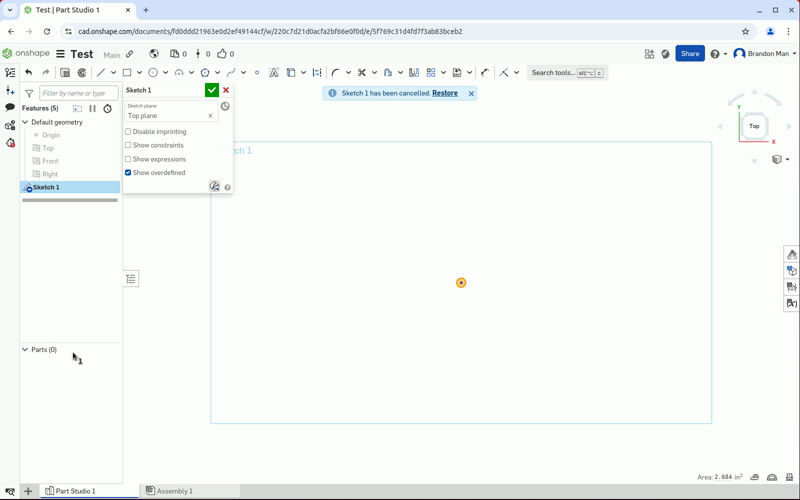
key(shift+y)
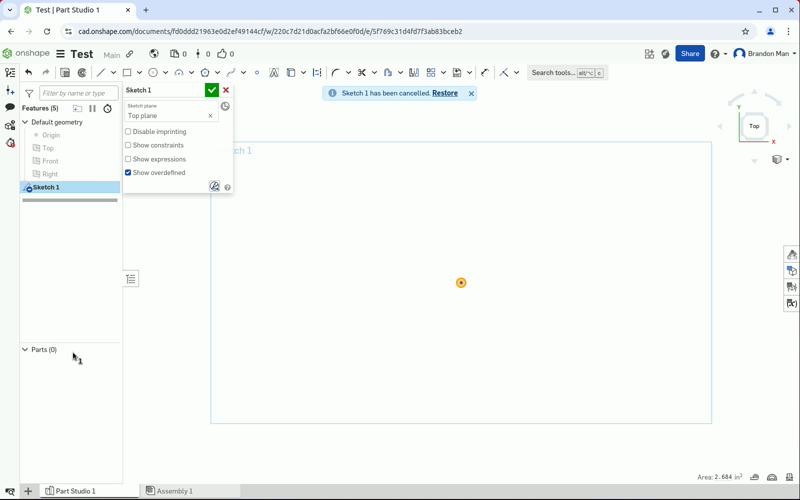
key(shift+e)
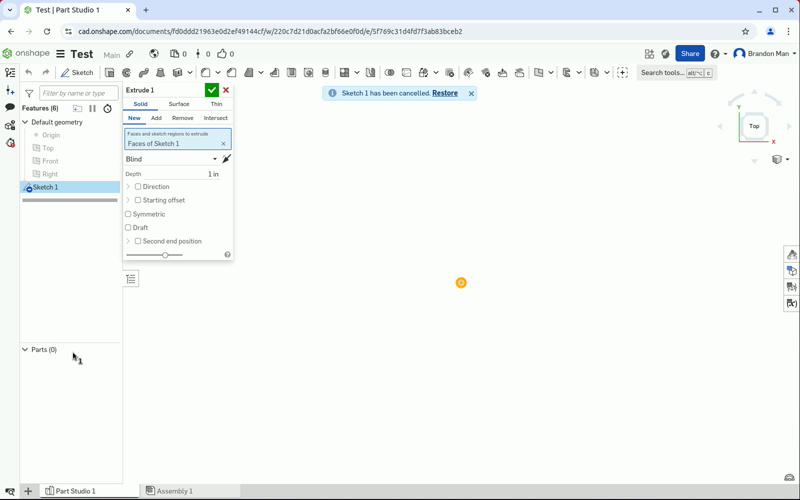
mouse_move(143, 106)
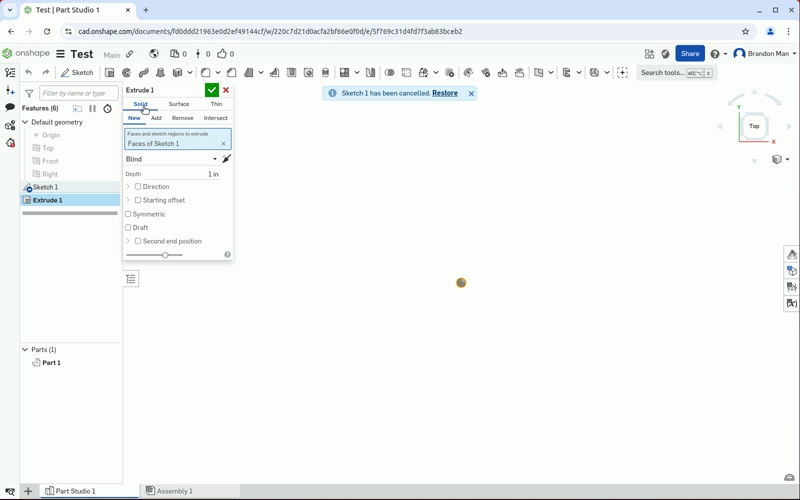
click(143, 106)
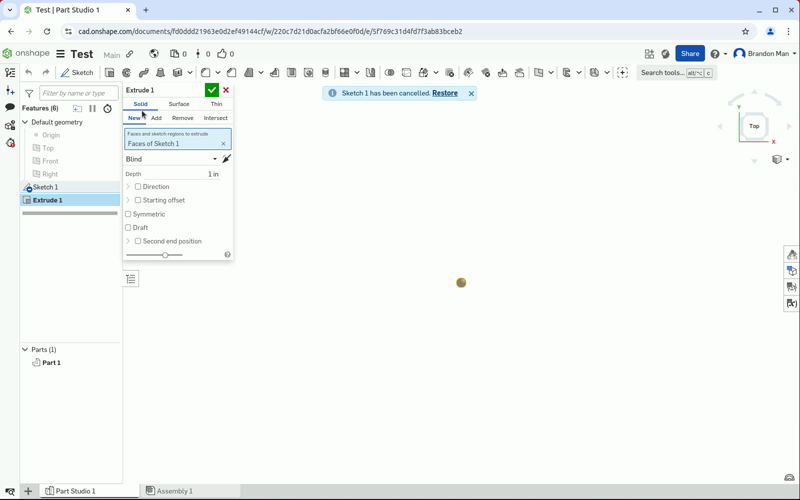
mouse_move(137, 120)
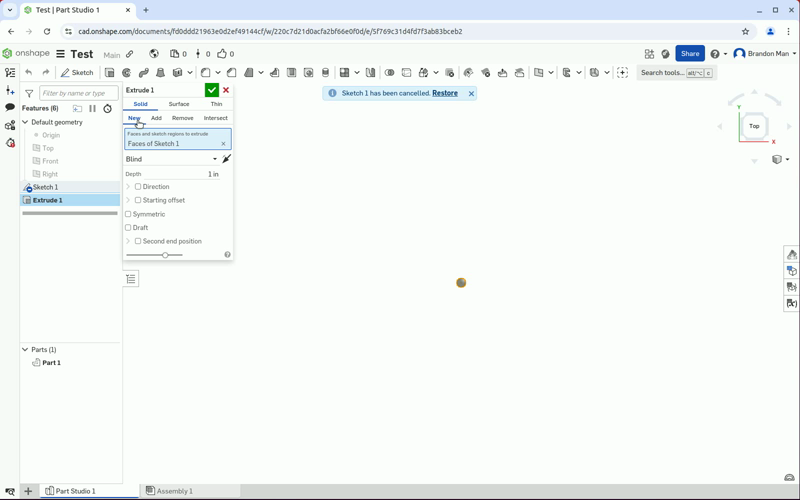
click(137, 120)
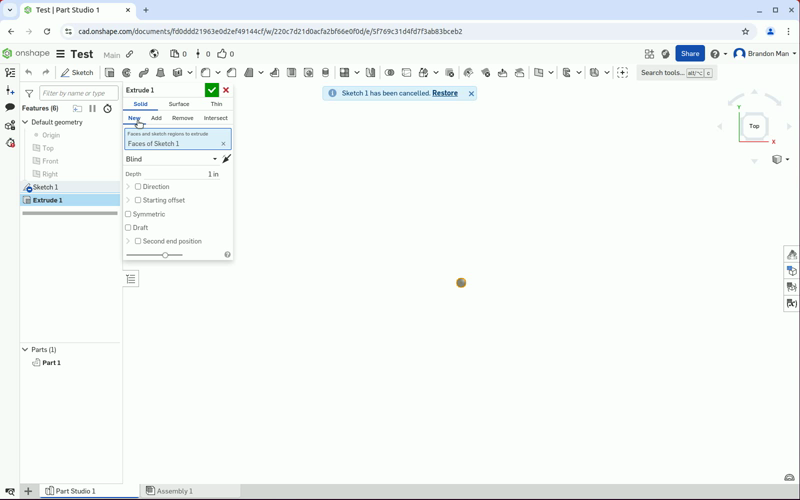
key(tab, 4)
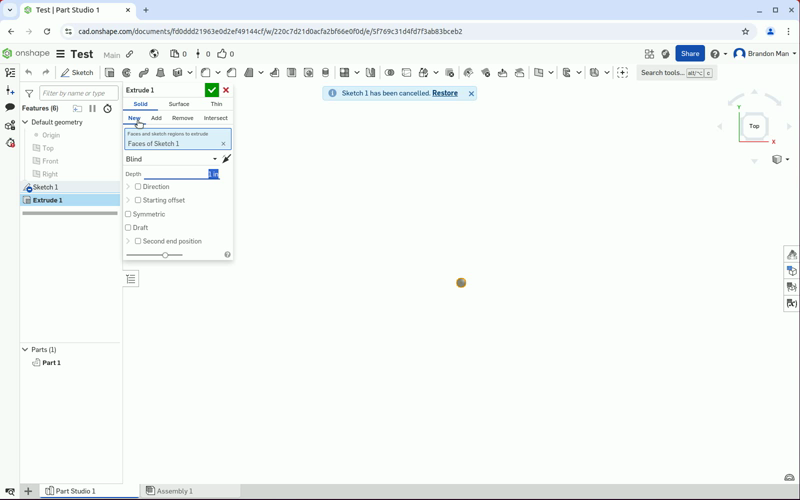
text(23.108)
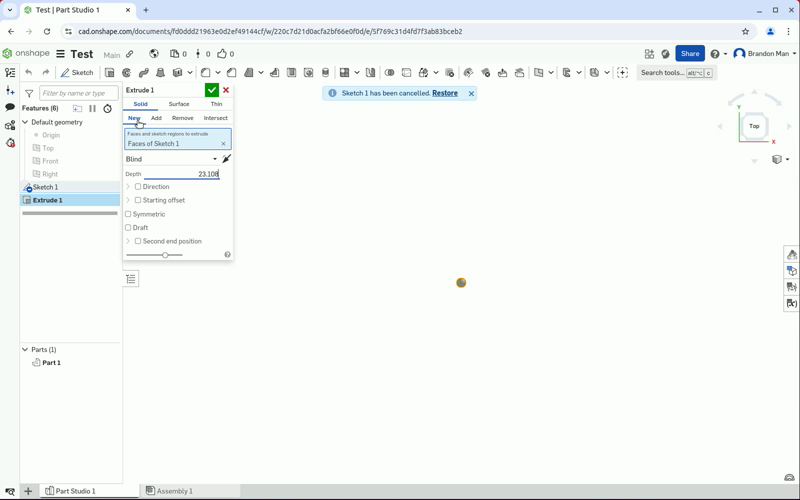
key(enter)
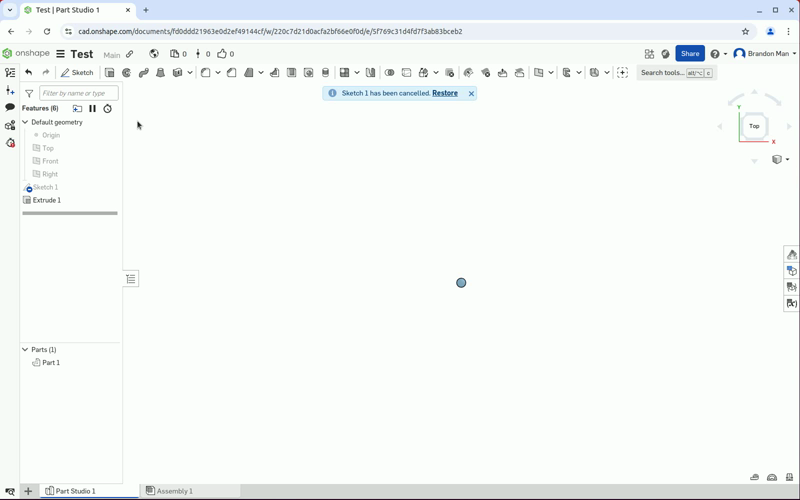
key(shift+h)
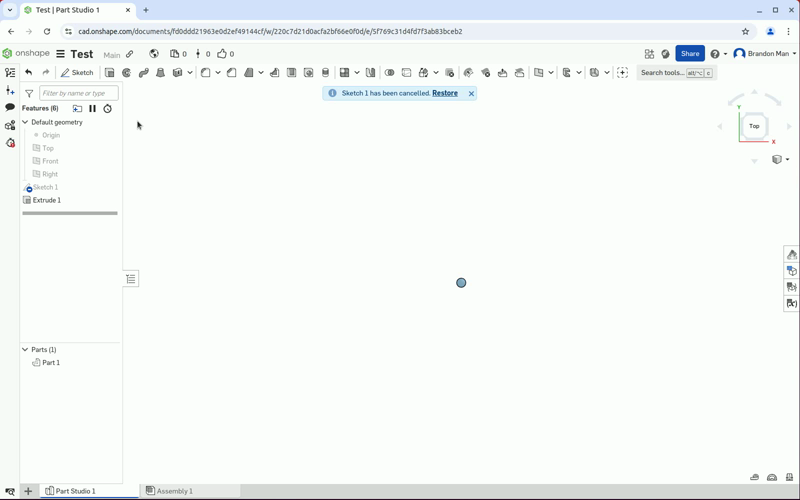
key(shift+h)
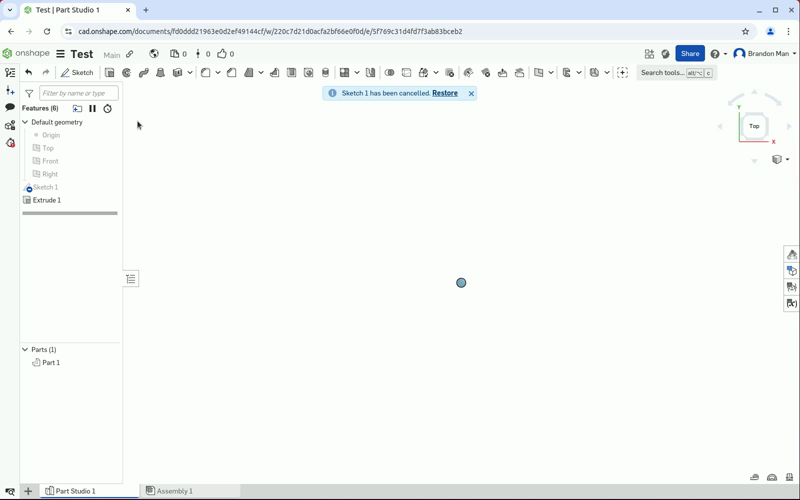
mouse_move(73, 189)
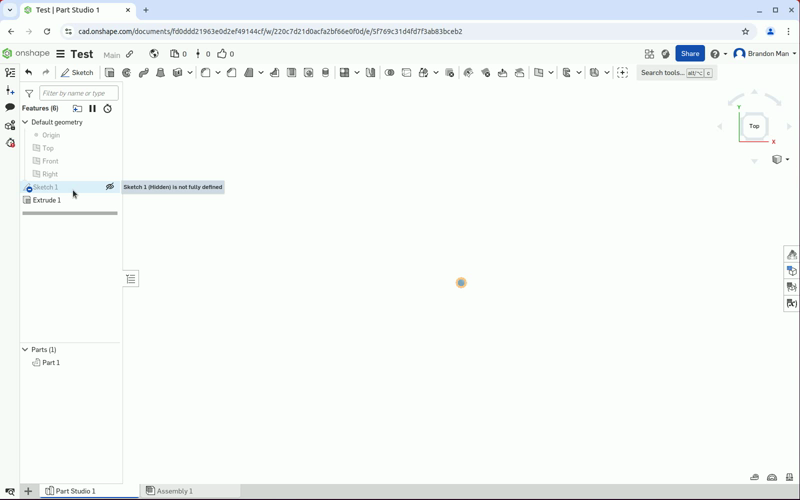
click(73, 189)
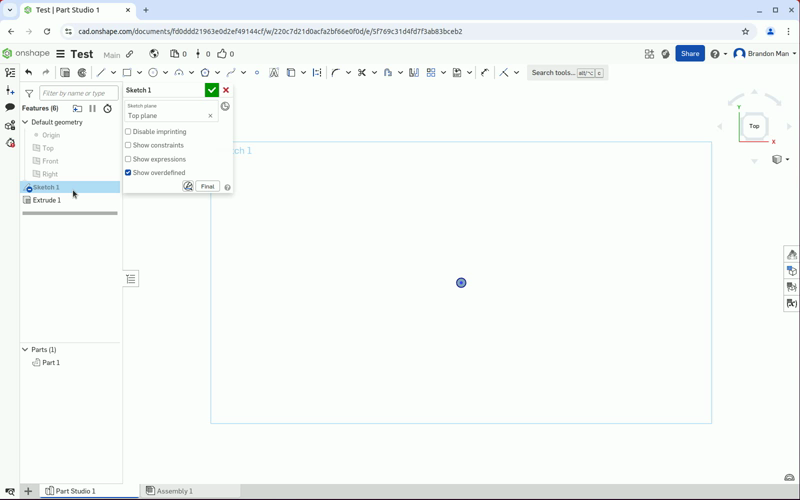
mouse_move(229, 92)
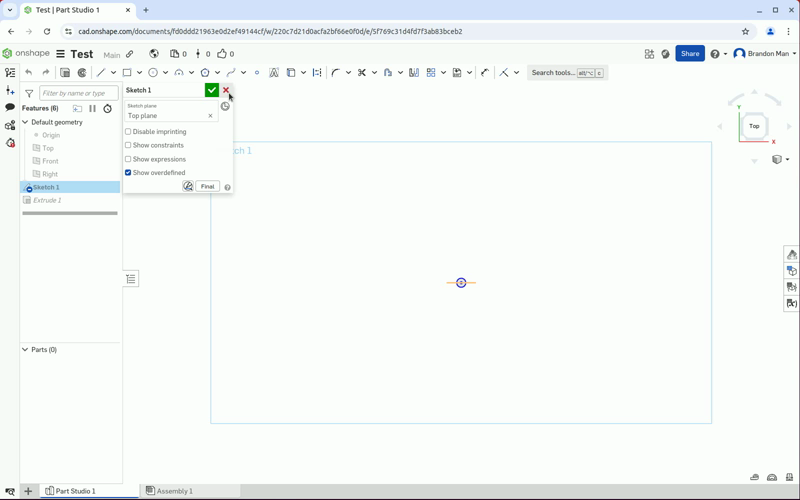
click(229, 92)
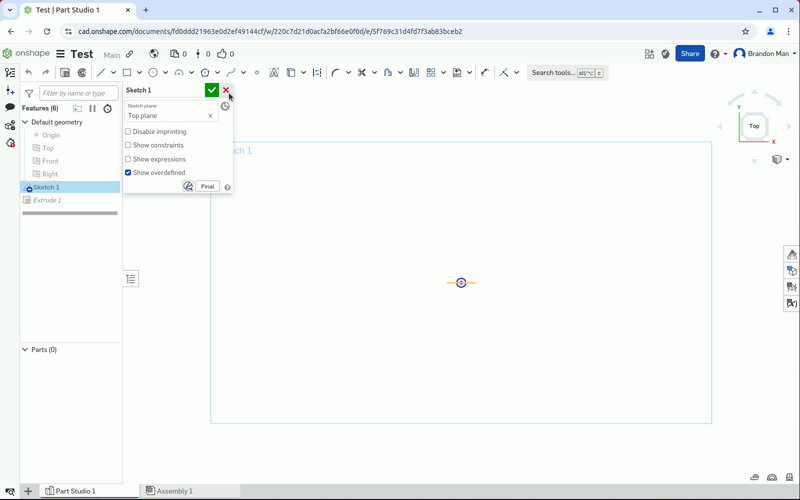
key(shift+s)
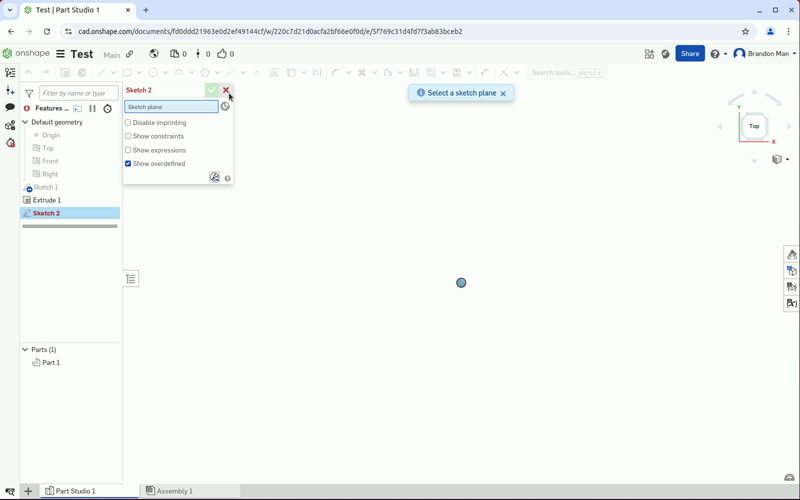
mouse_move(73, 150)
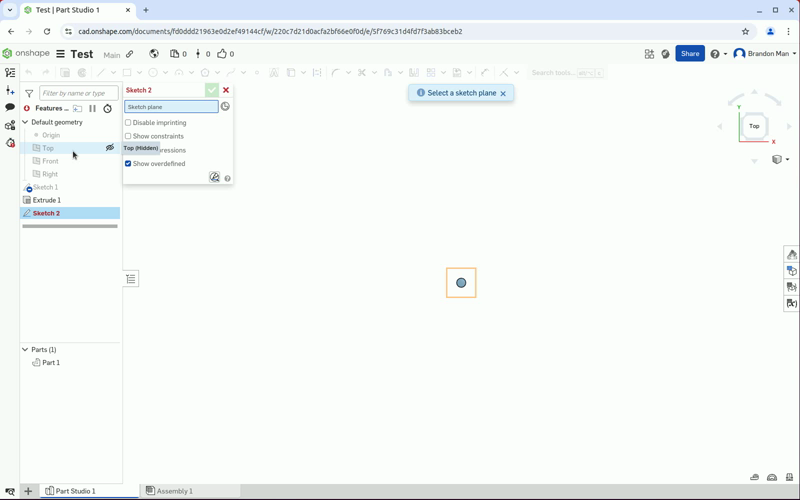
click(73, 150)
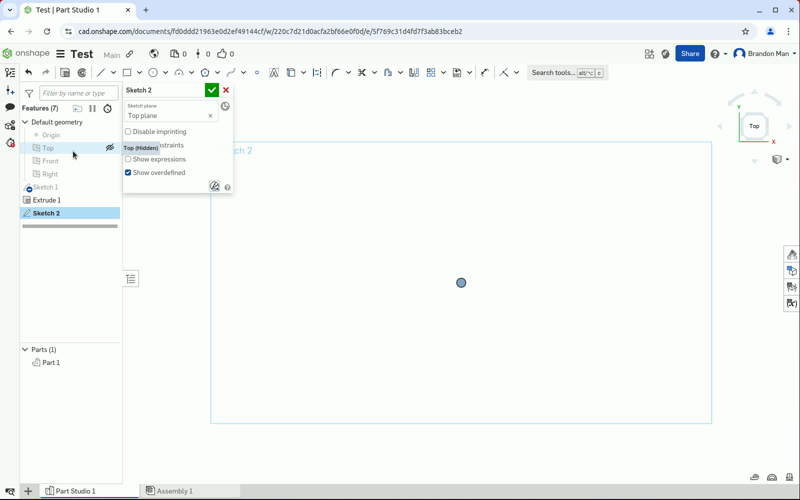
mouse_move(73, 352)
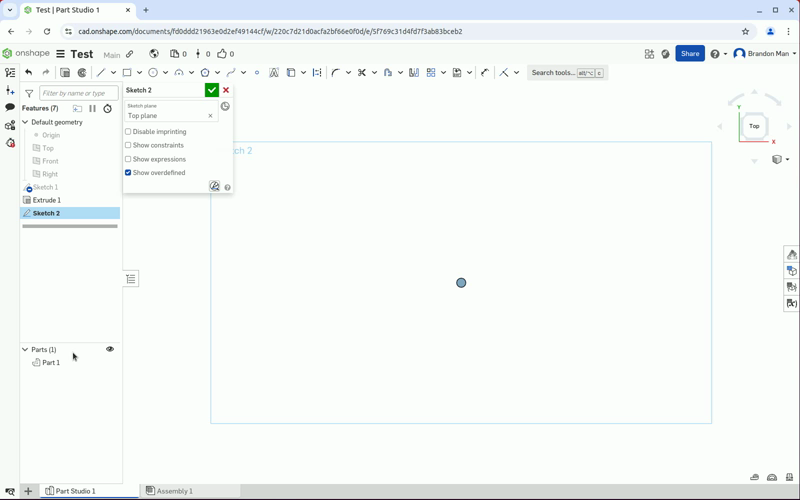
key(y)
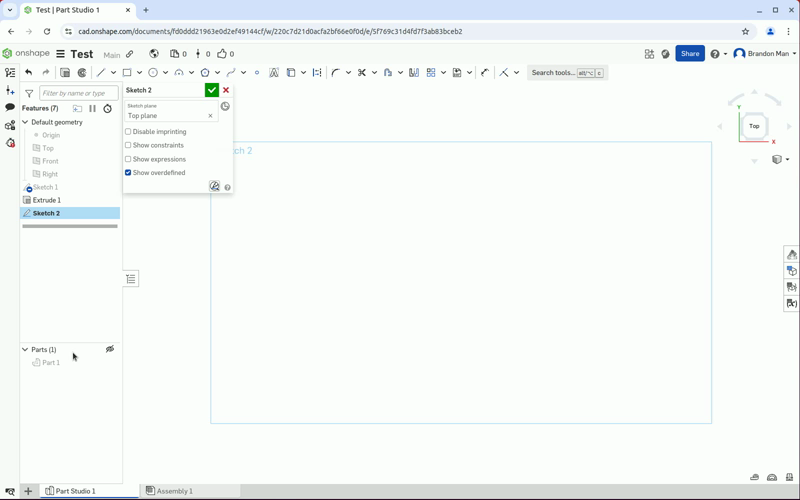
key(c)
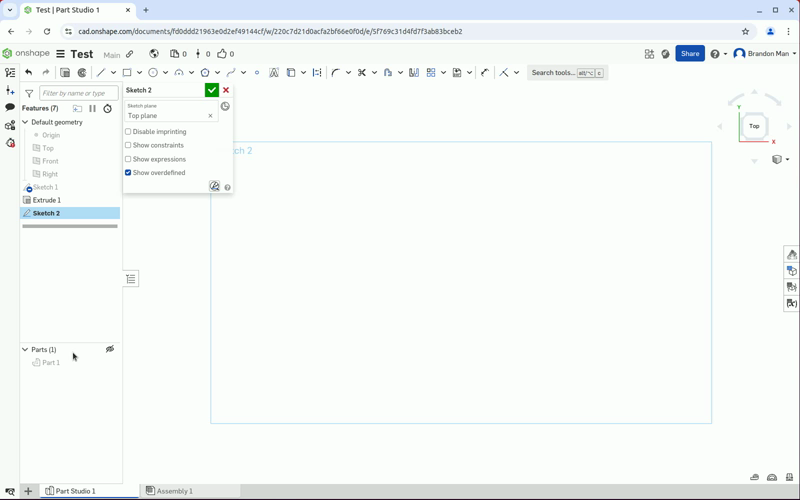
key_down(shift)
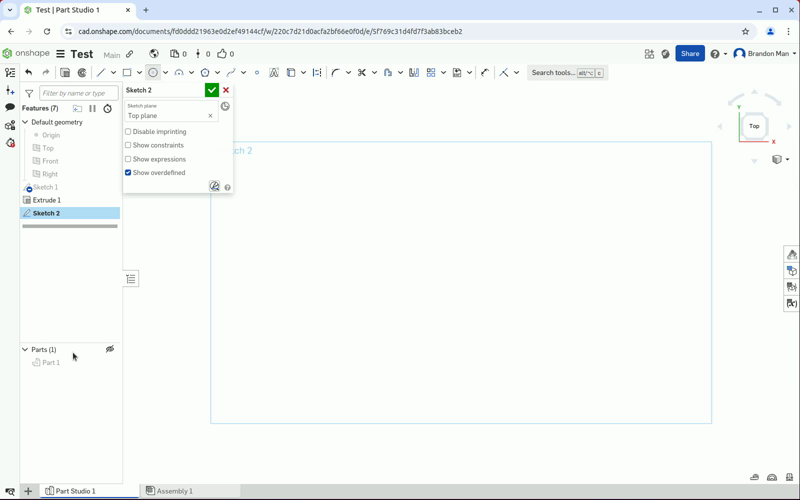
mouse_move(461, 282)
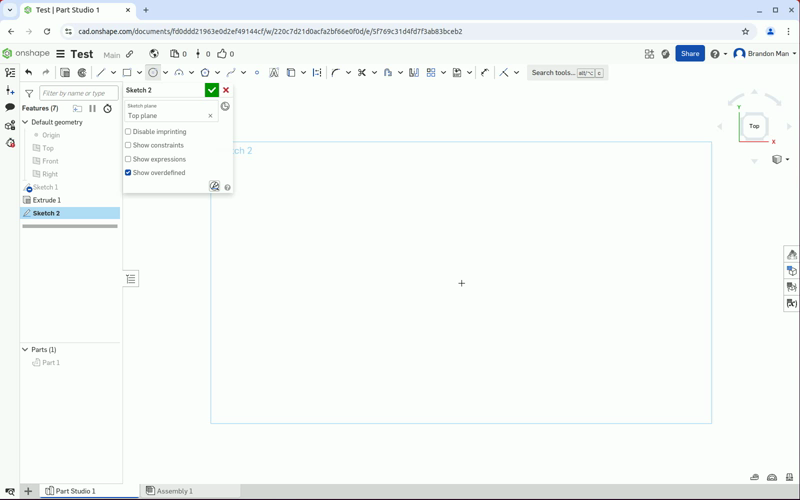
click(461, 282)
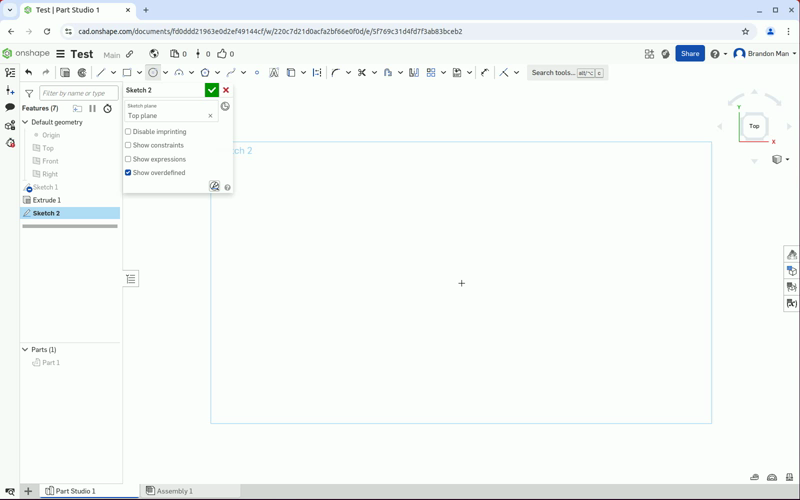
key_up(shift)
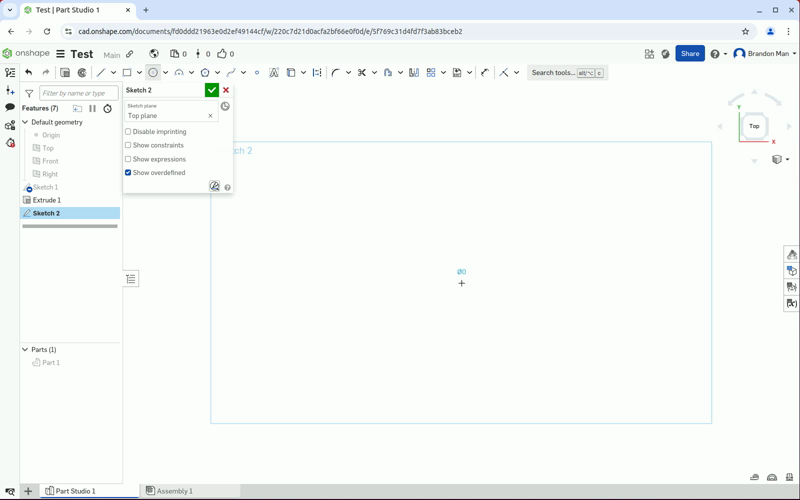
mouse_move(467, 282)
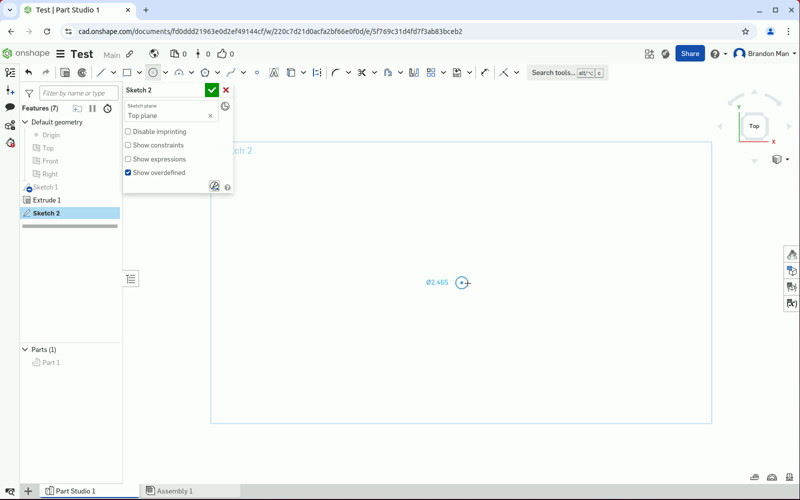
click(467, 282)
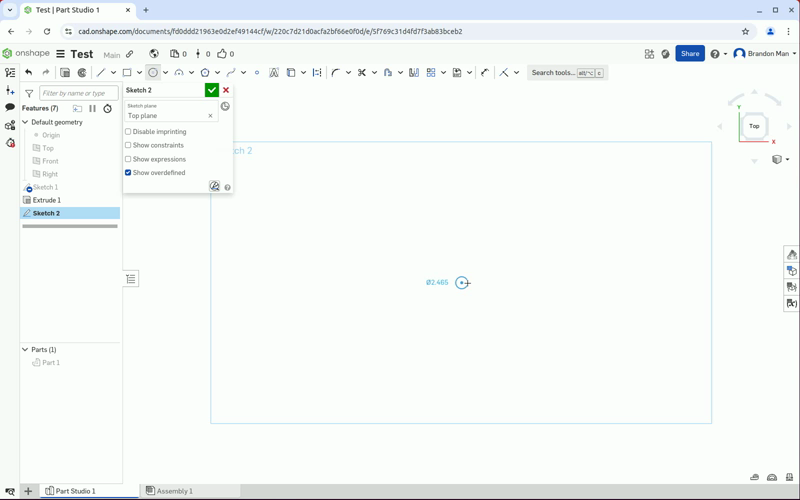
key(esc)
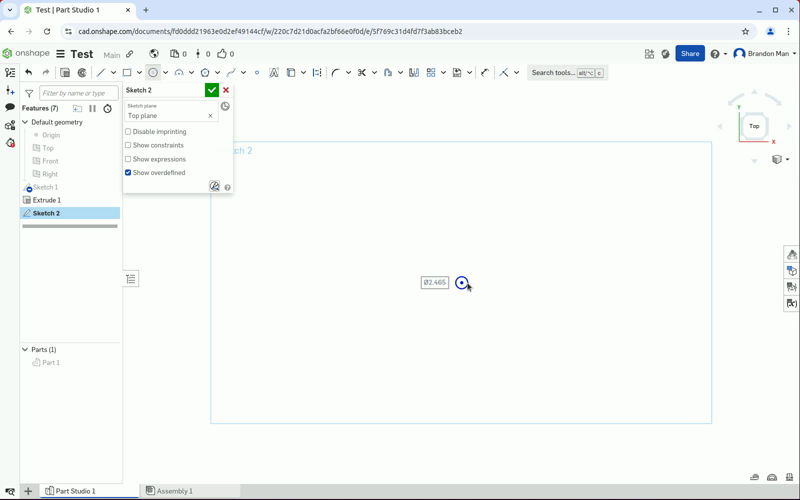
mouse_move(463, 277)
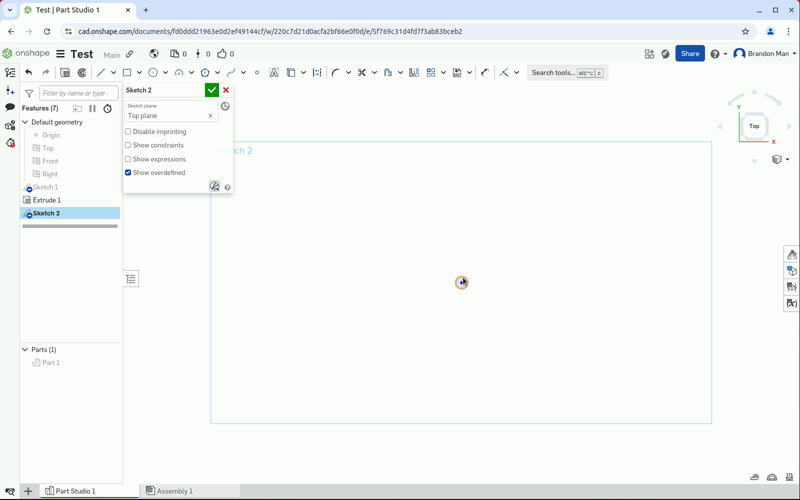
scroll(6)
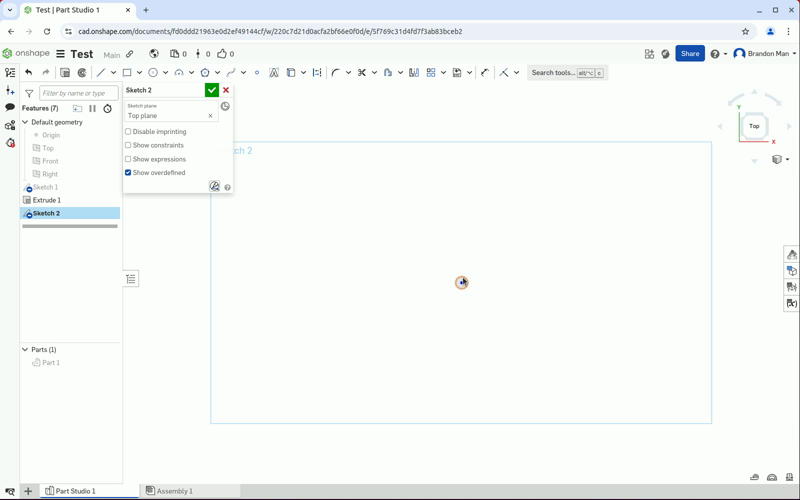
scroll(6)
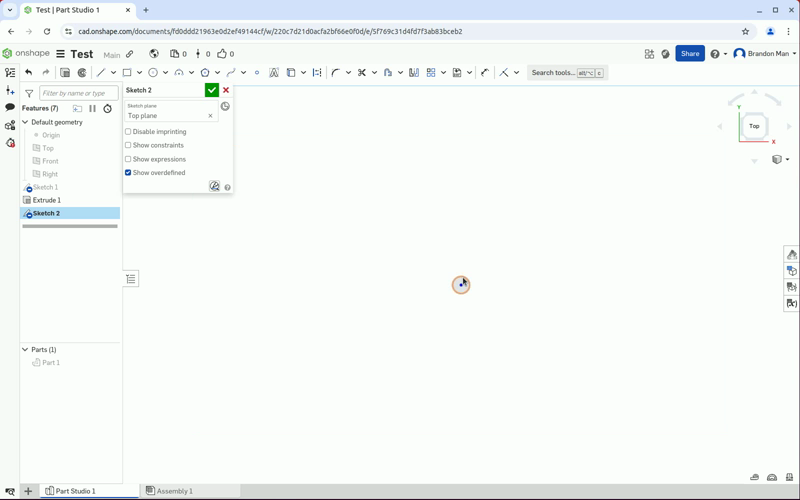
scroll(6)
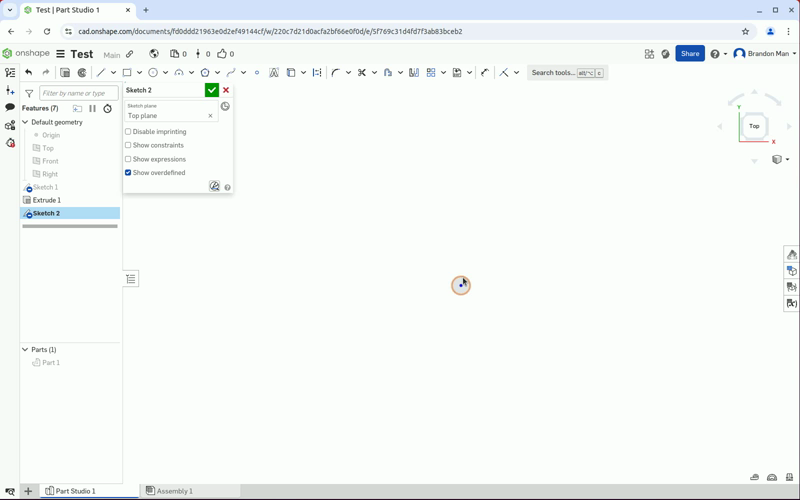
scroll(6)
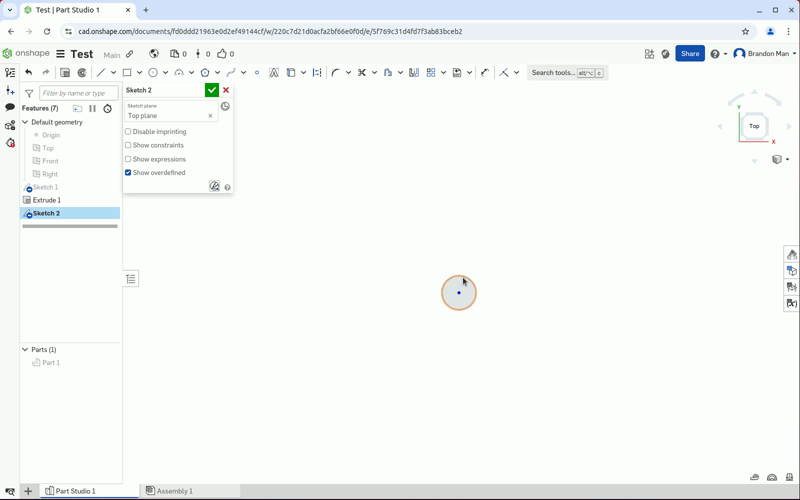
scroll(6)
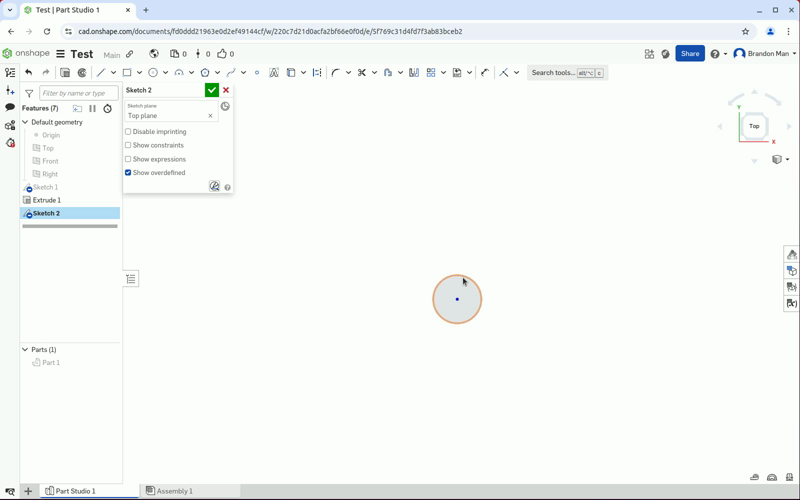
scroll(6)
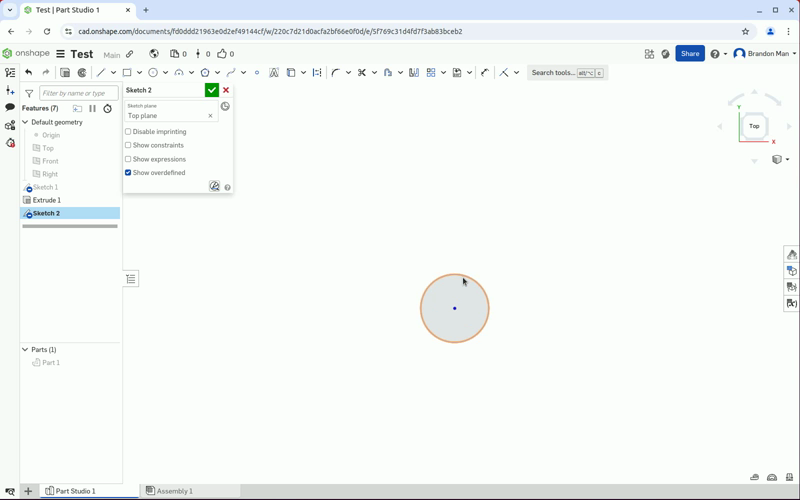
scroll(6)
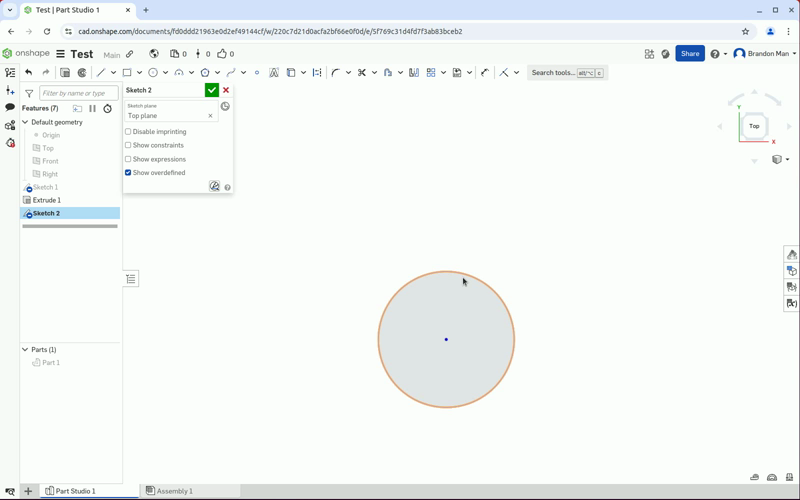
click(463, 277)
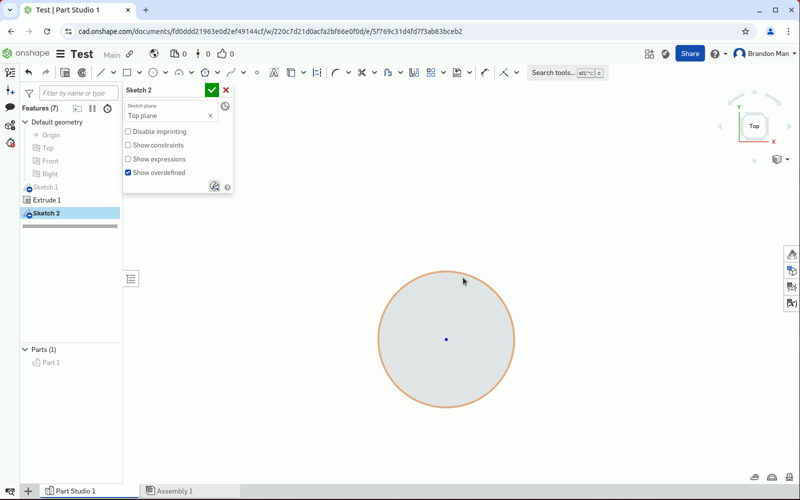
scroll(-6)
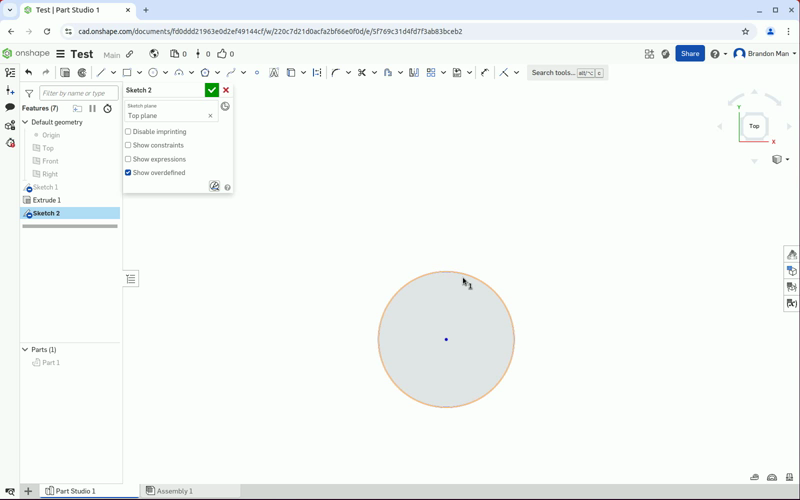
scroll(-6)
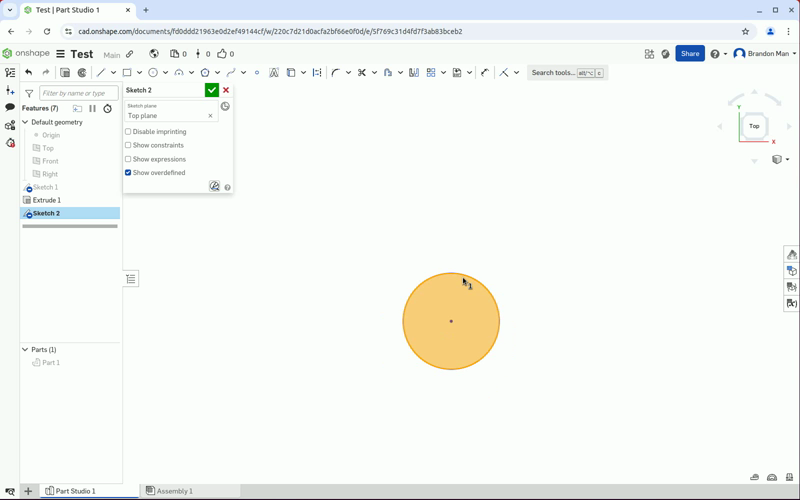
scroll(-6)
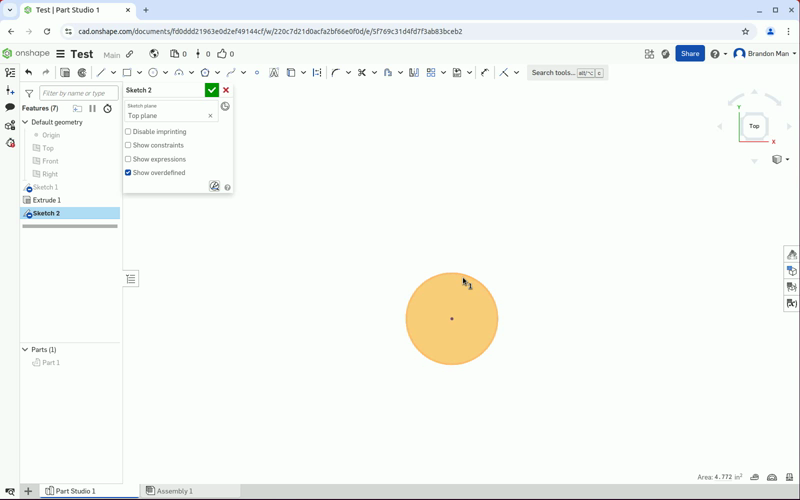
scroll(-6)
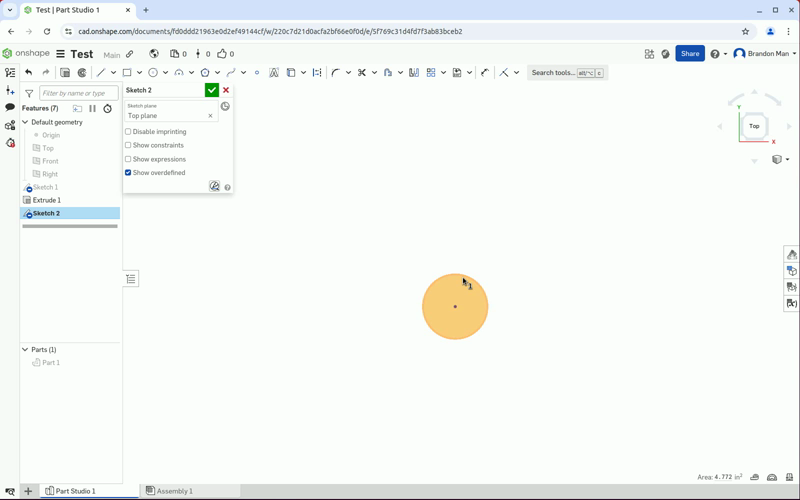
scroll(-6)
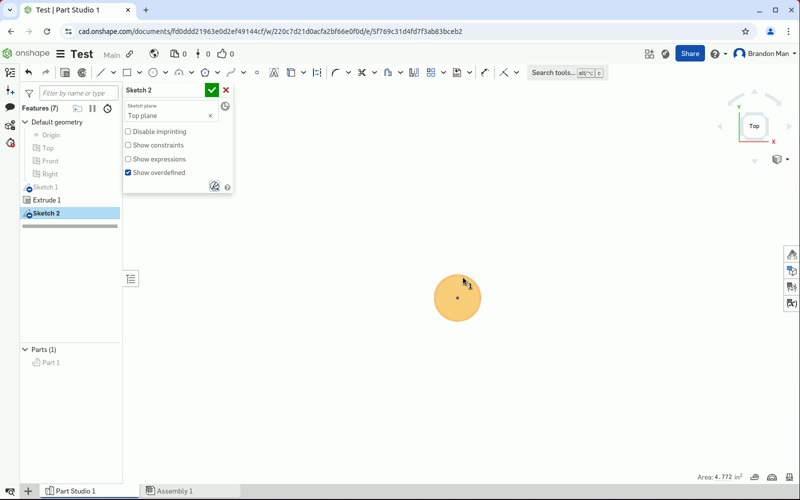
scroll(-6)
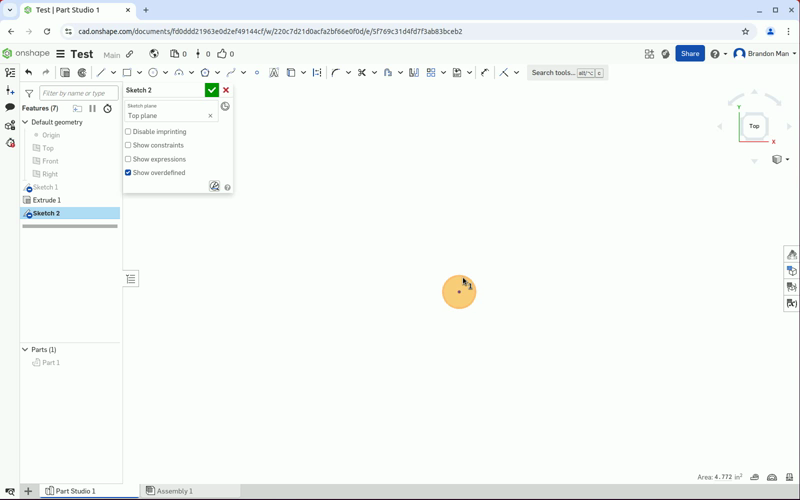
scroll(-6)
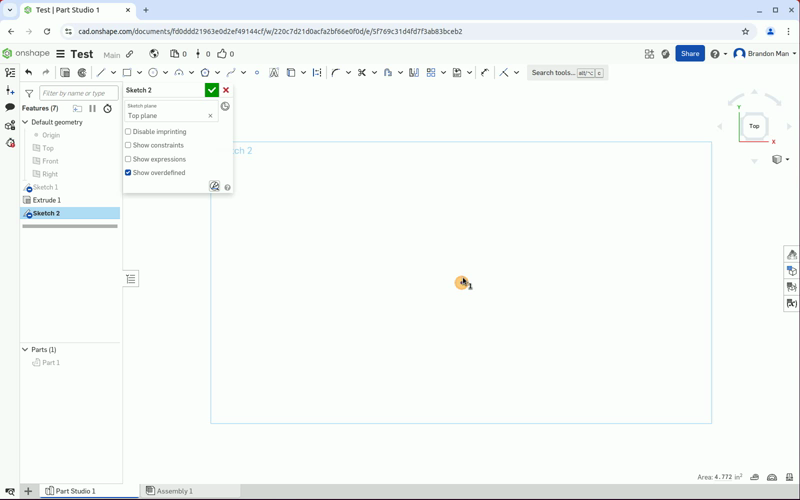
mouse_move(73, 352)
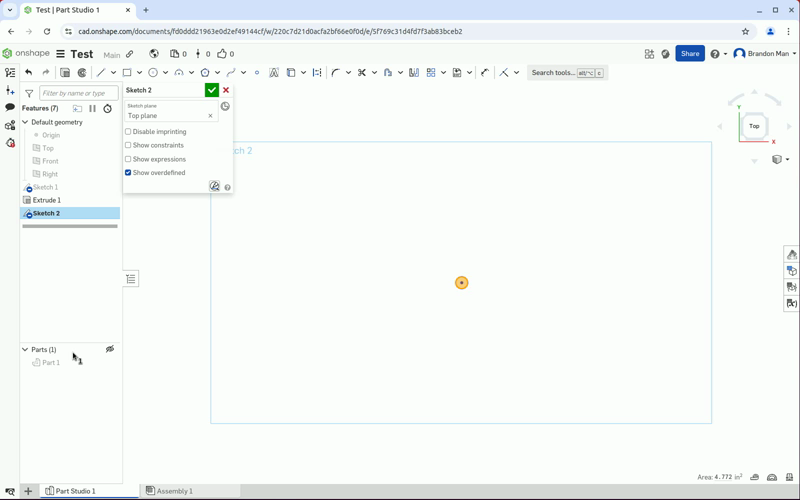
key(shift+y)
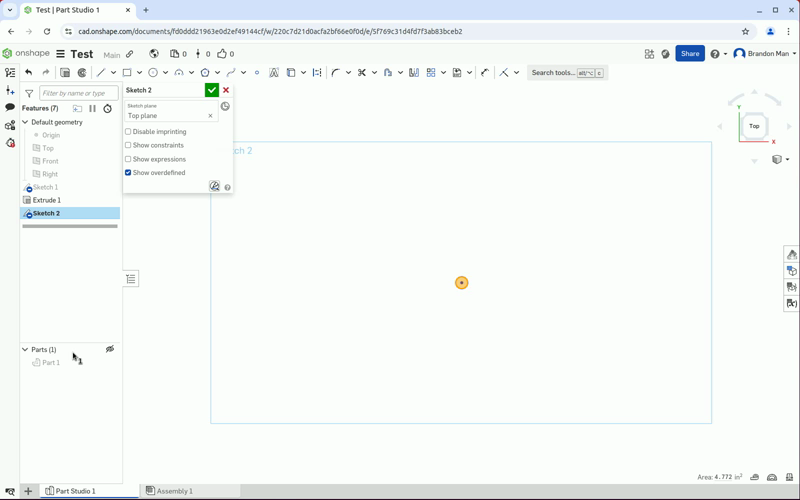
key(shift+e)
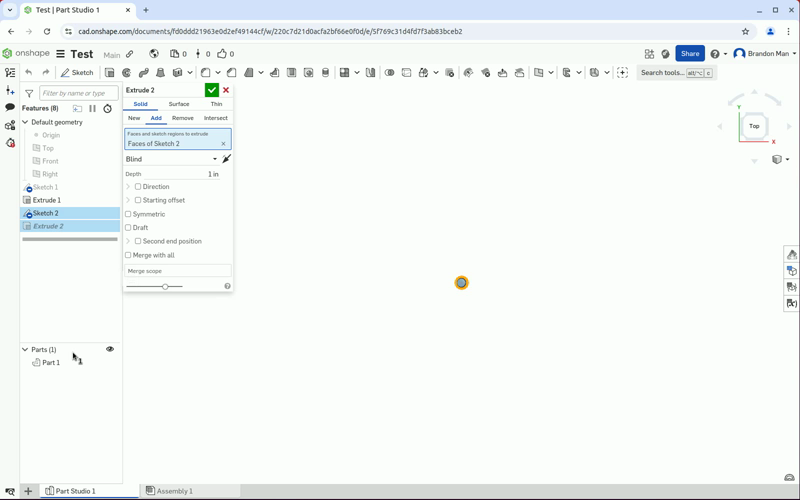
mouse_move(143, 106)
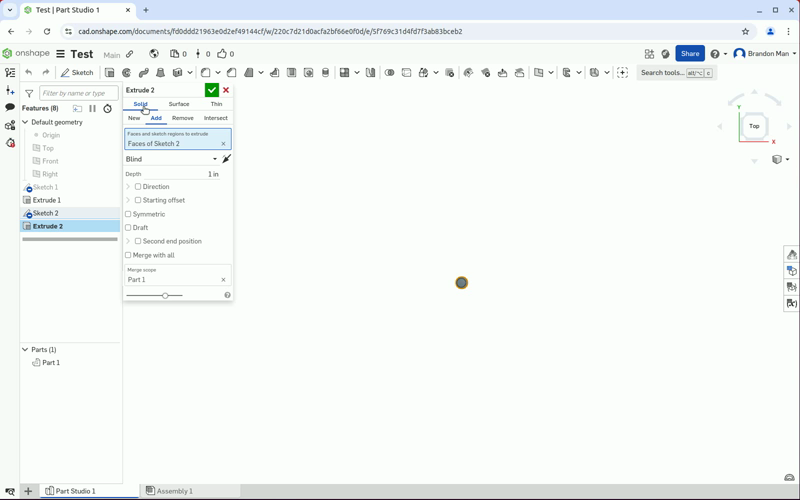
click(143, 106)
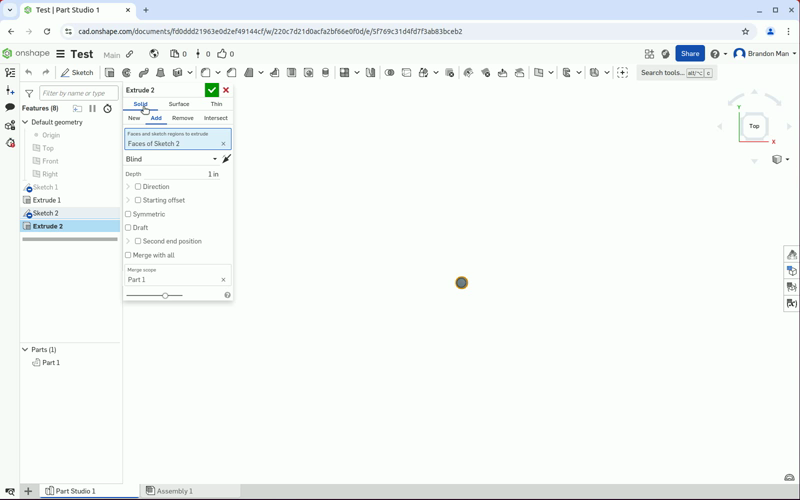
mouse_move(137, 120)
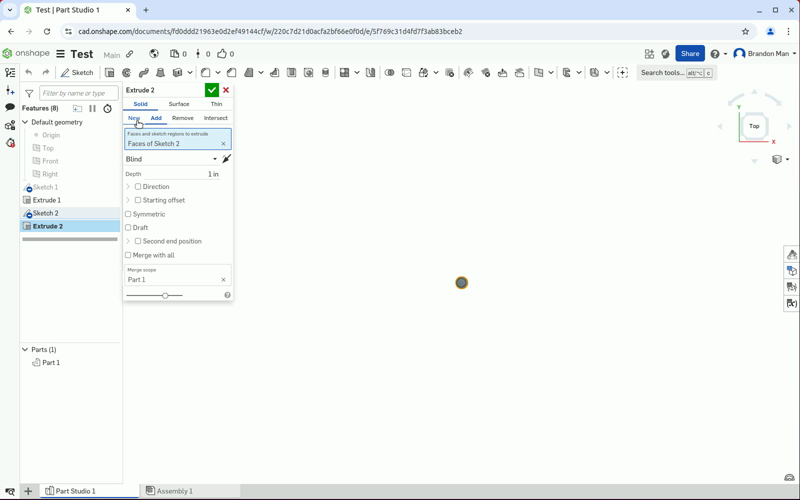
click(137, 120)
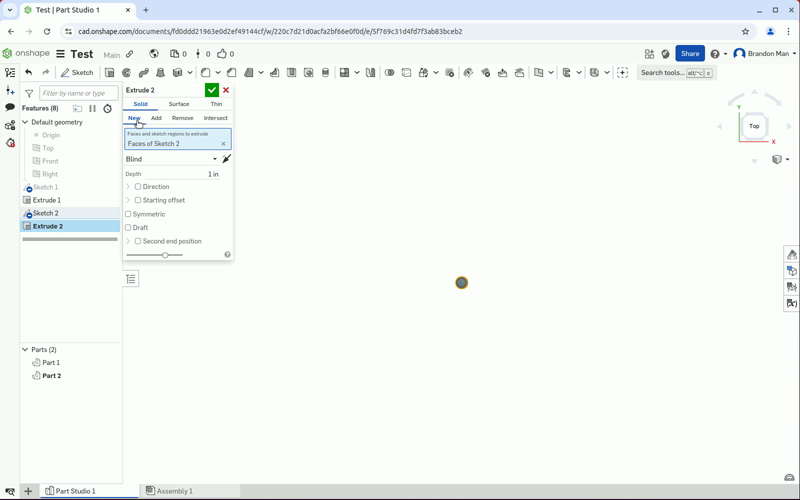
key(tab, 4)
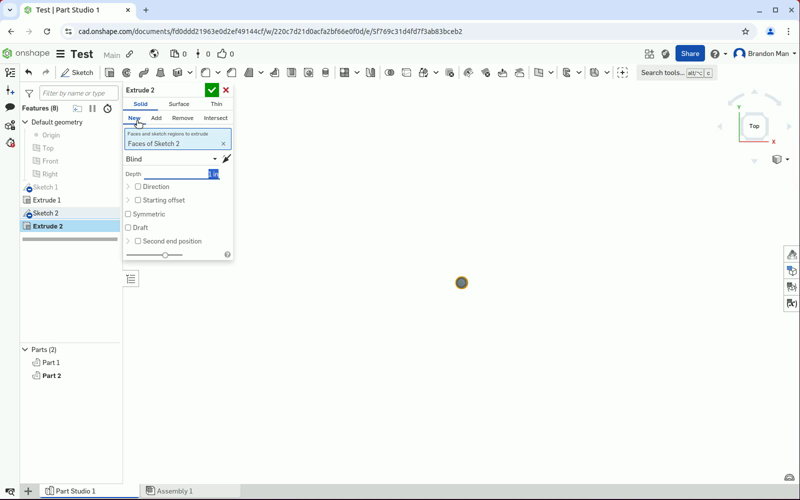
text(-0.722)
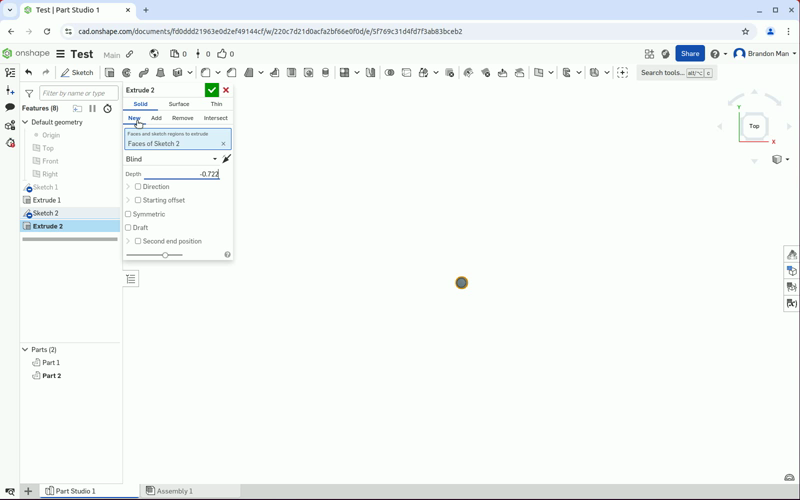
key(enter)
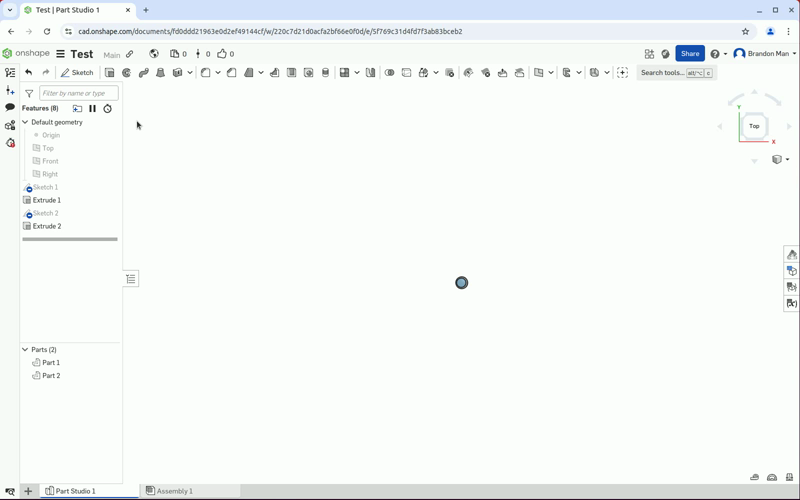
key(shift+h)
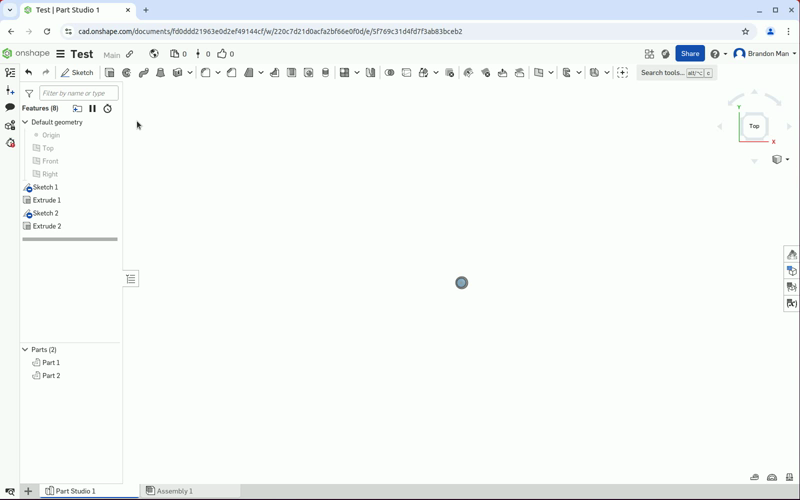
key(shift+h)
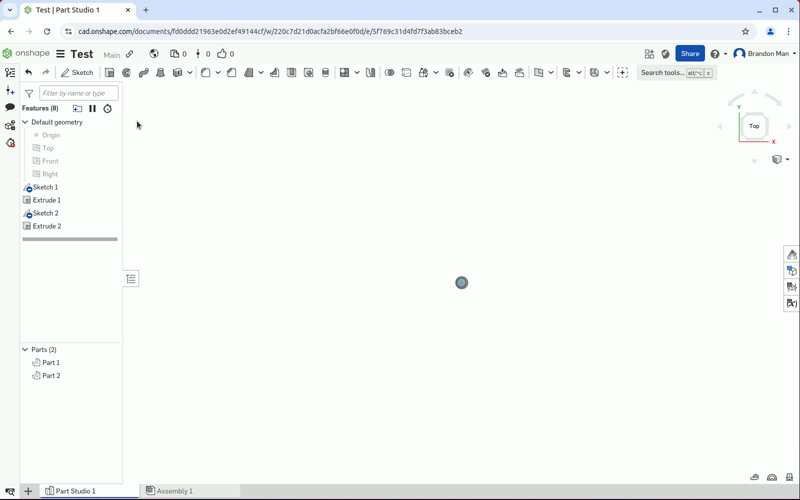
key(shift+7)
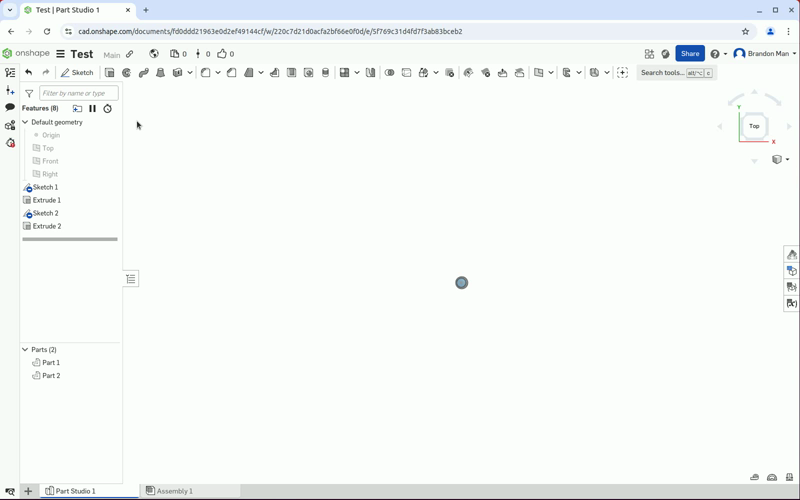
key(up, 3)
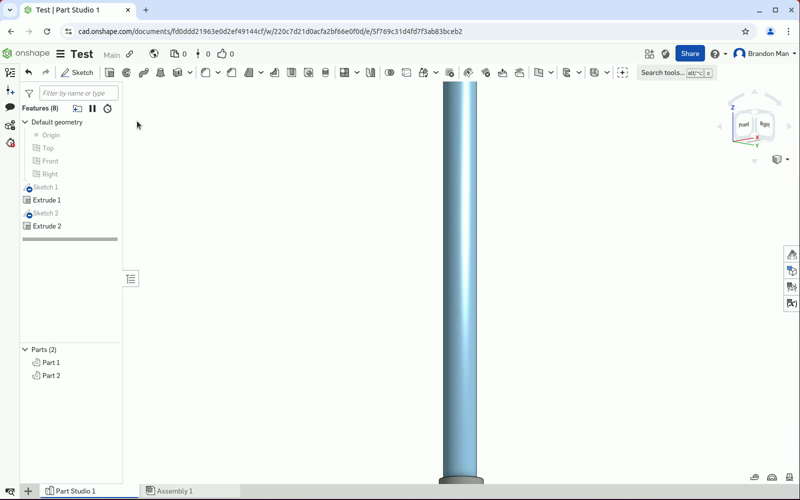
key(left, 3)
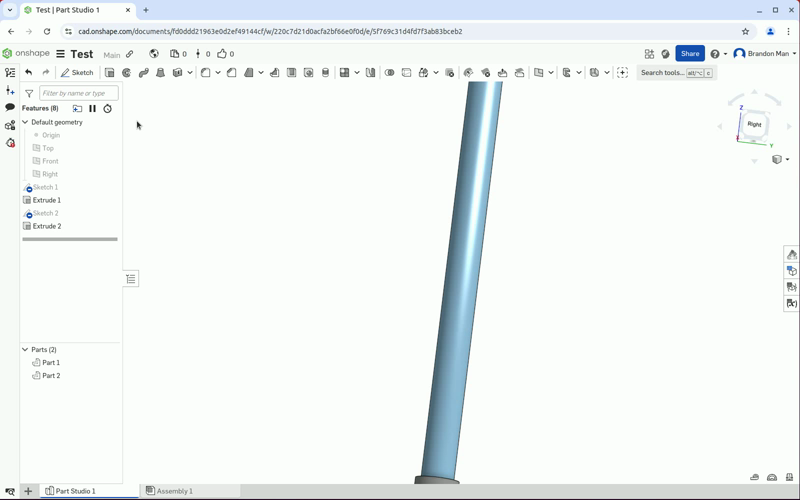
key(right, 3)
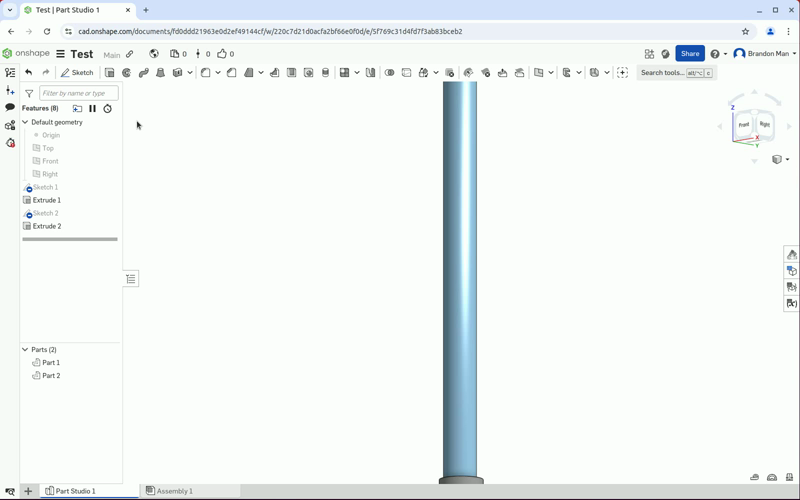
key(down, 3)
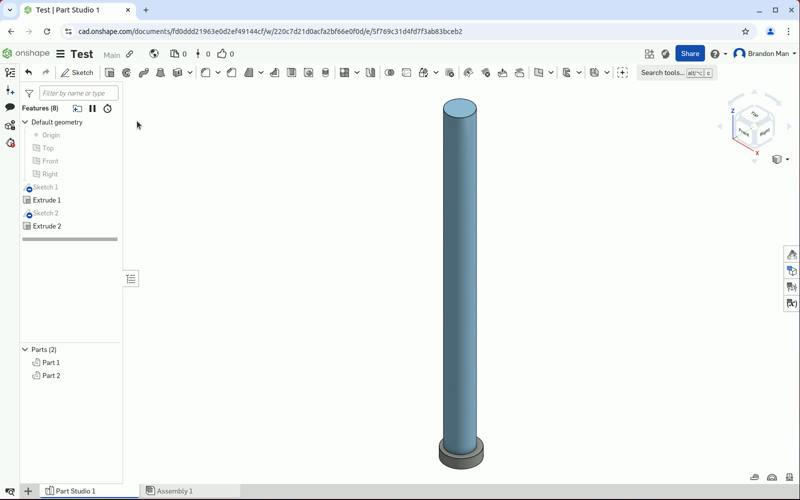
mouse_move(73, 189)
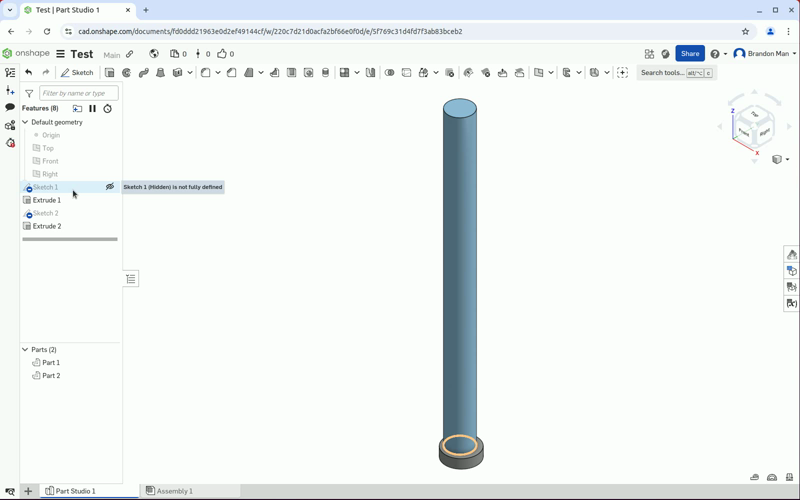
click(73, 189)